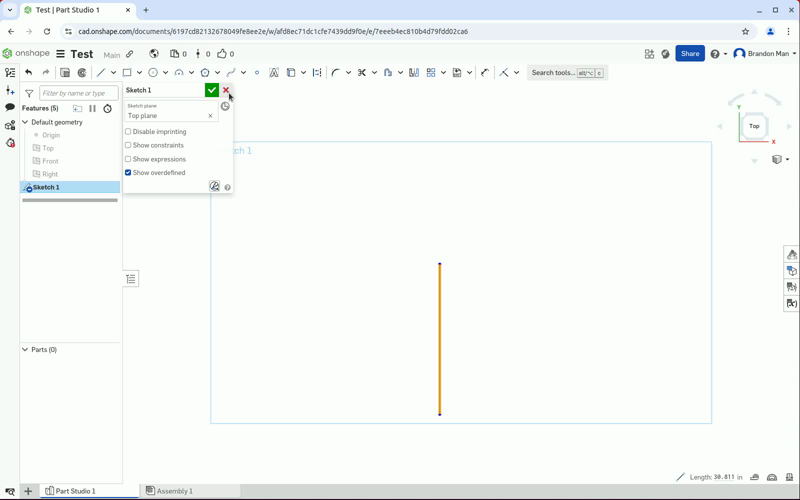
key(shift+h)
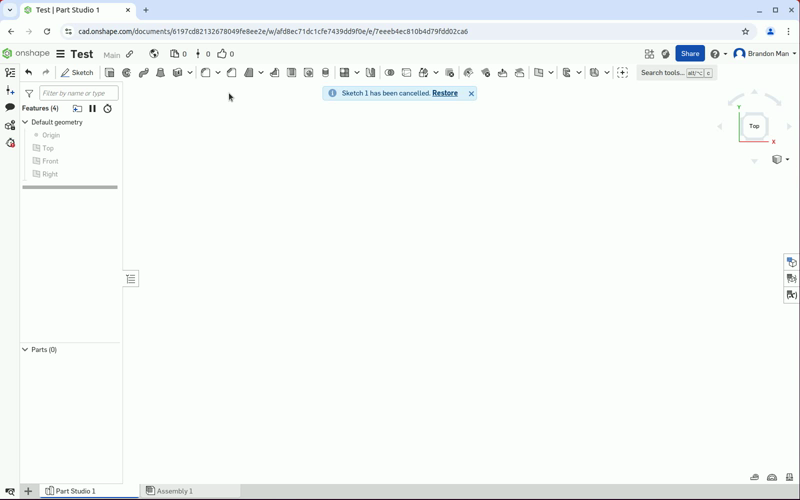
mouse_move(73, 352)
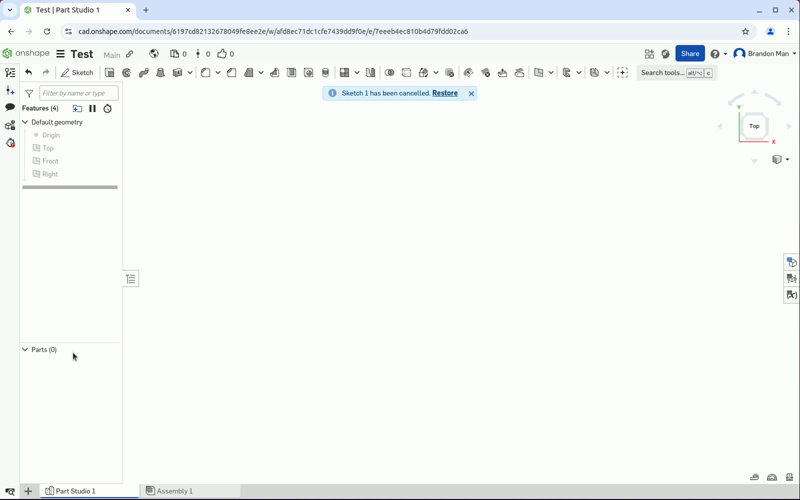
key(y)
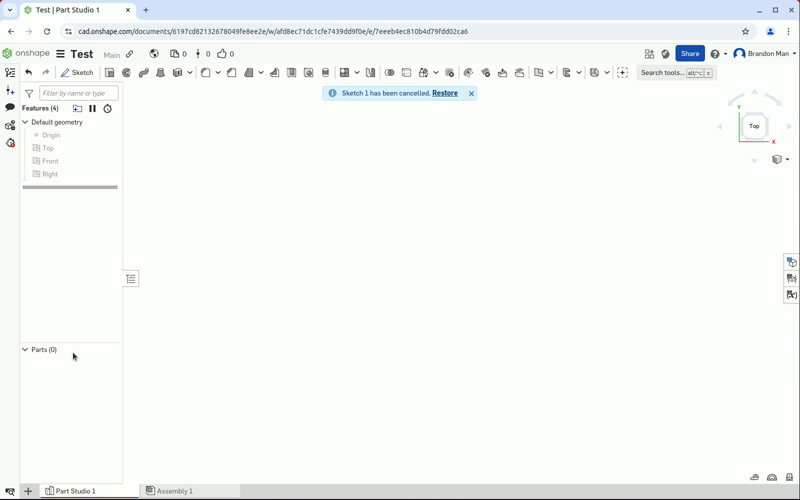
key(shift+p)
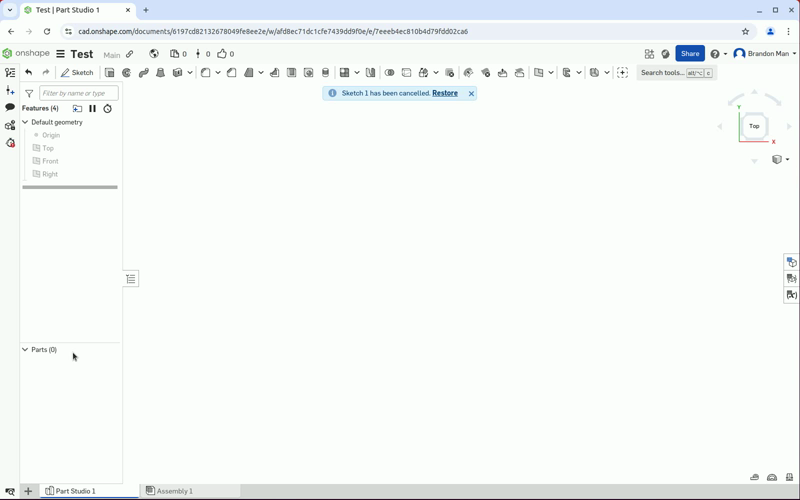
key(space)
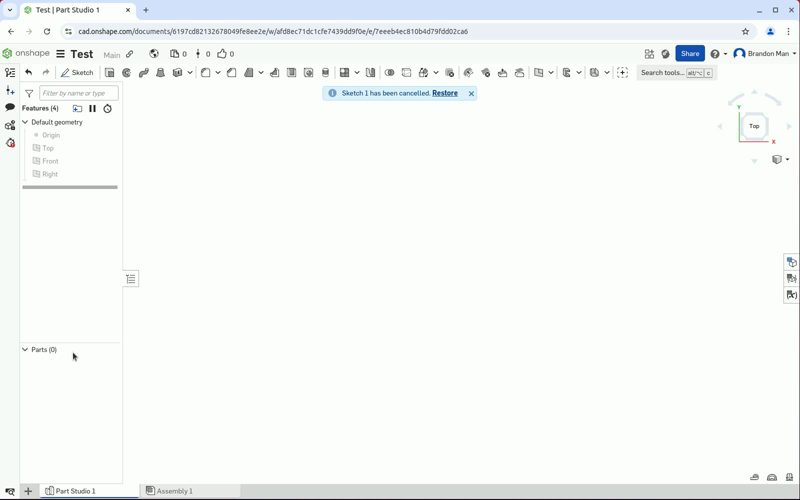
key_down(shift)
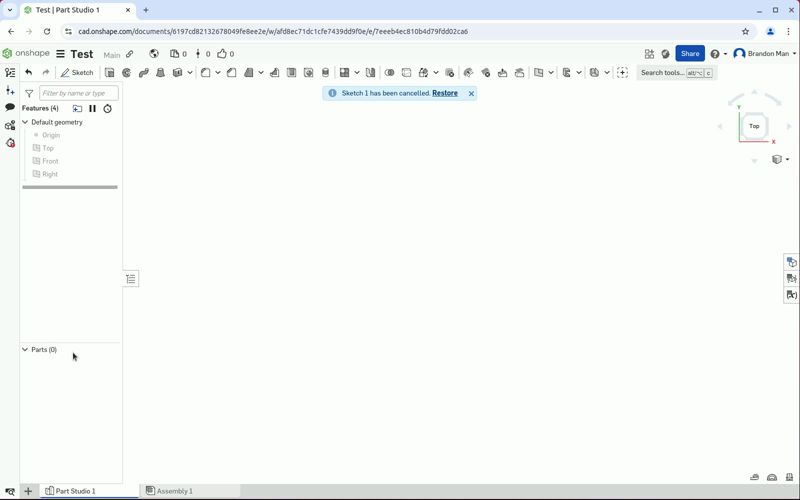
key(up)
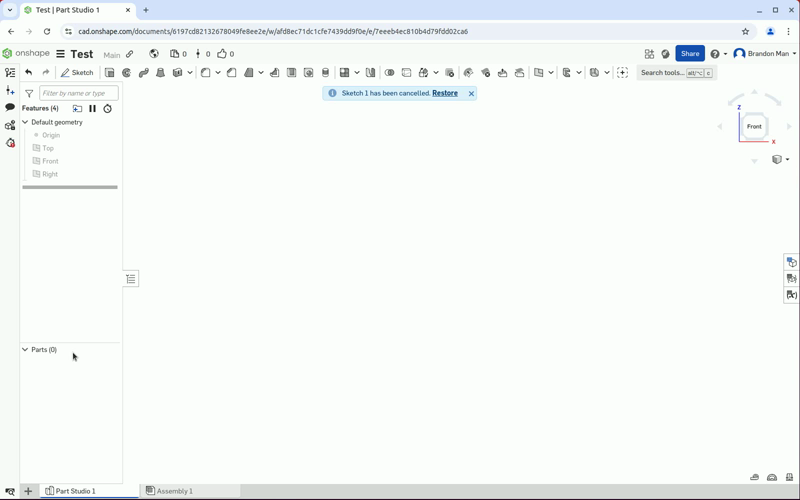
key_up(shift)
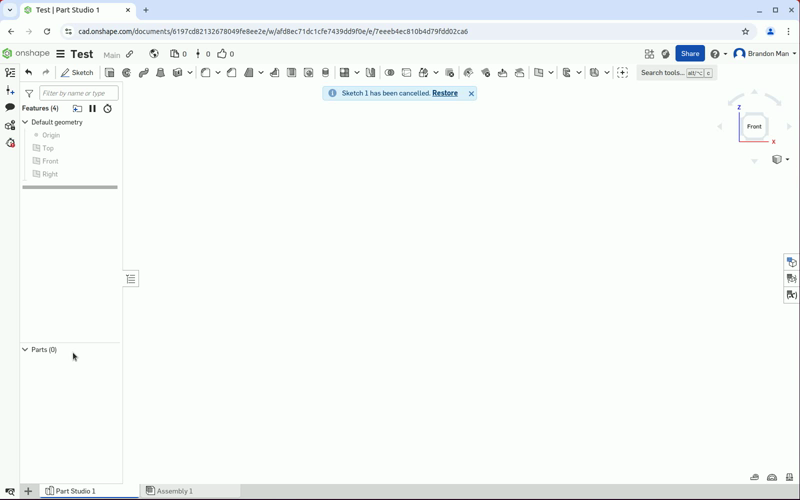
key(space)
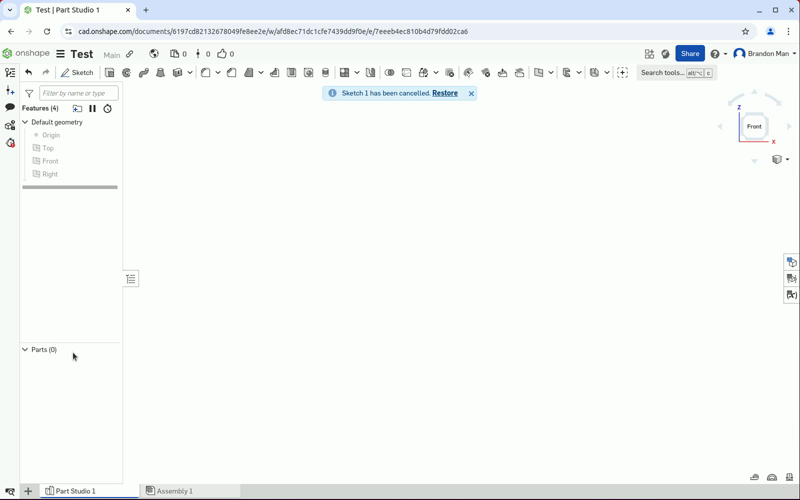
key_down(shift)
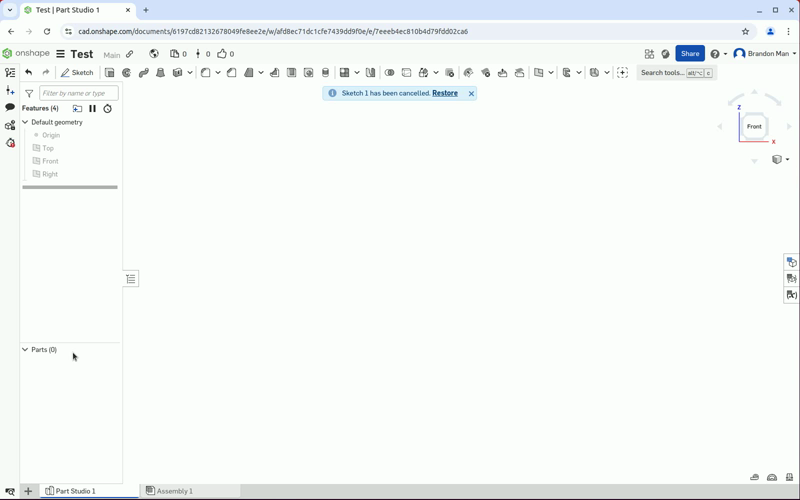
key(left)
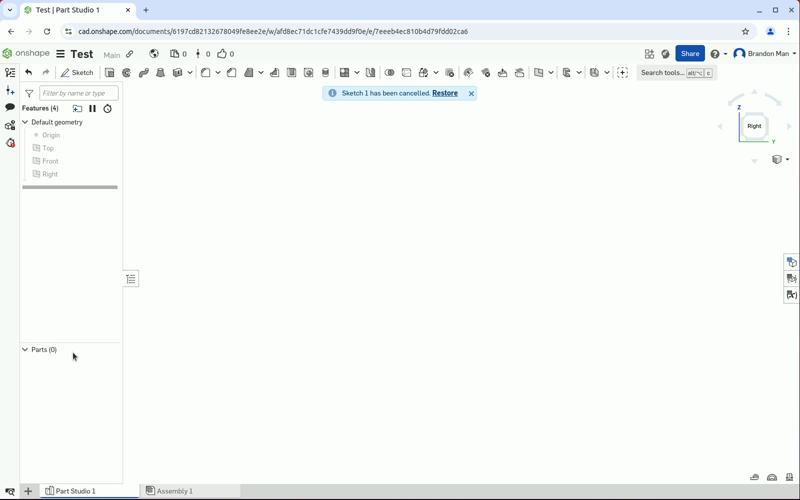
key_up(shift)
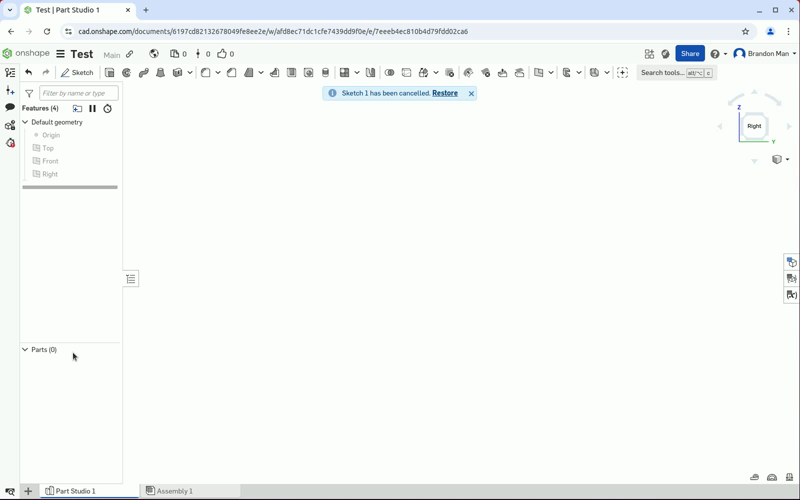
mouse_move(73, 352)
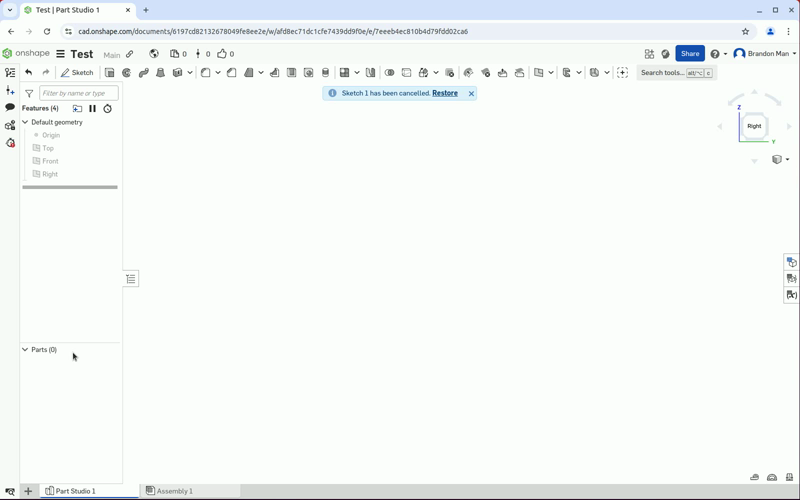
key(shift+y)
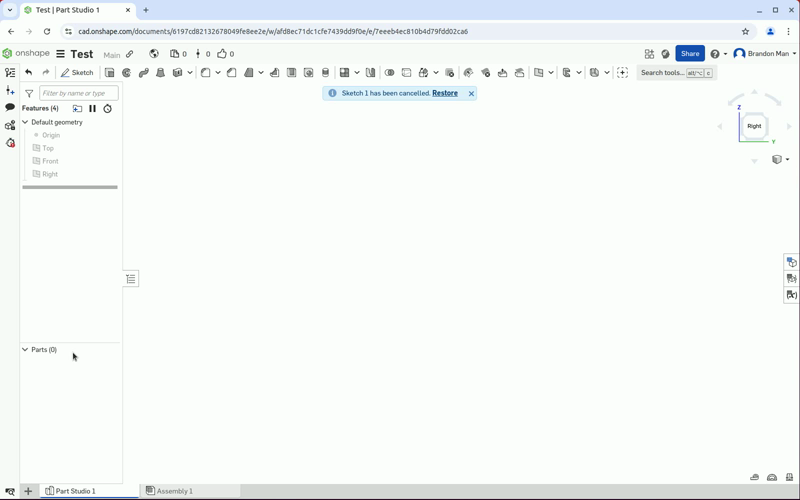
key(shift+s)
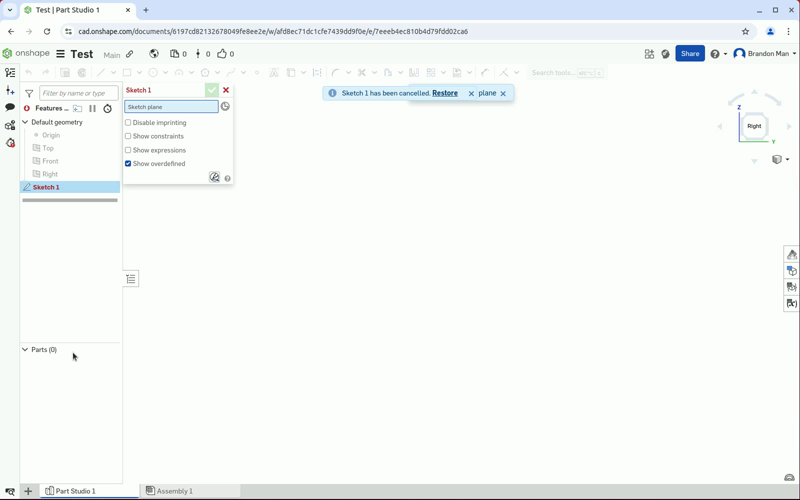
mouse_move(73, 176)
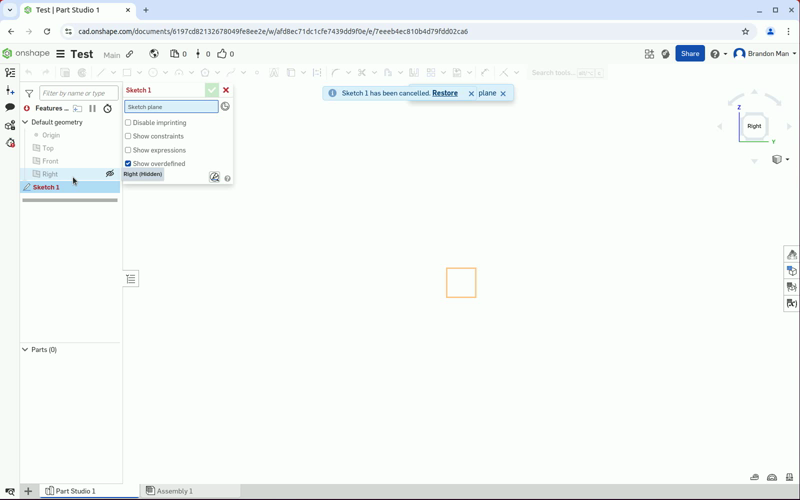
click(73, 176)
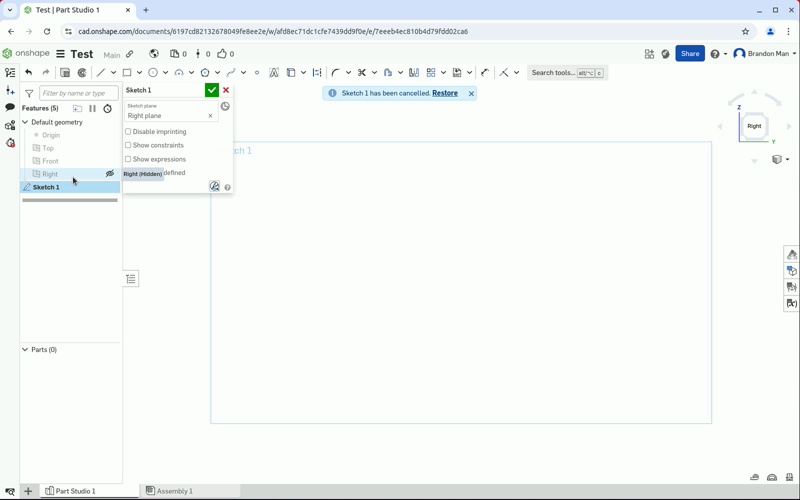
mouse_move(73, 352)
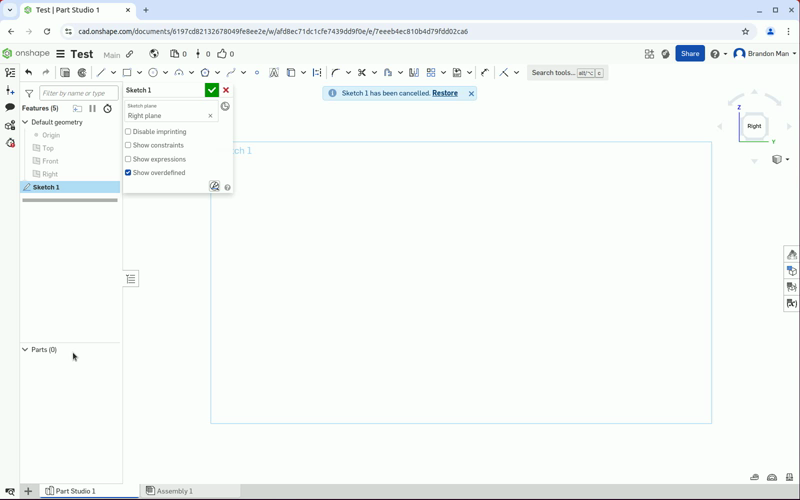
key(y)
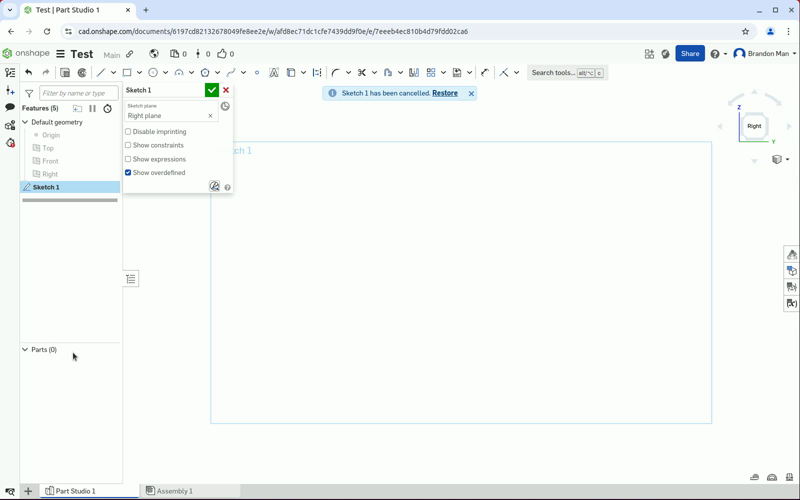
key(l)
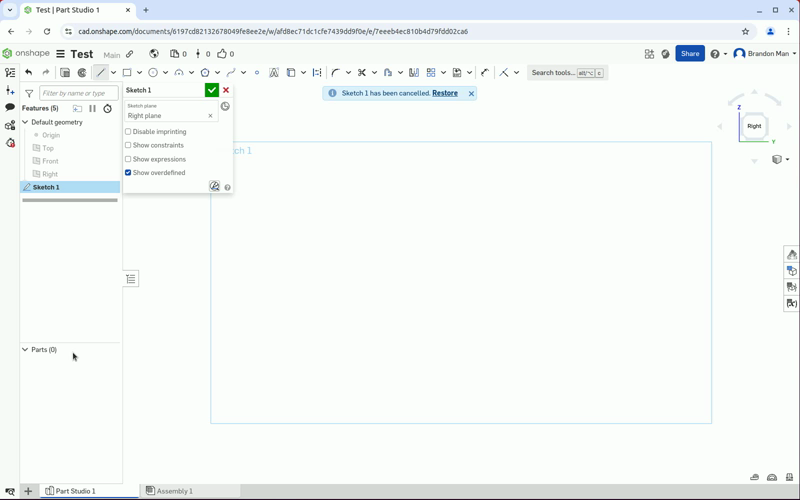
key_down(shift)
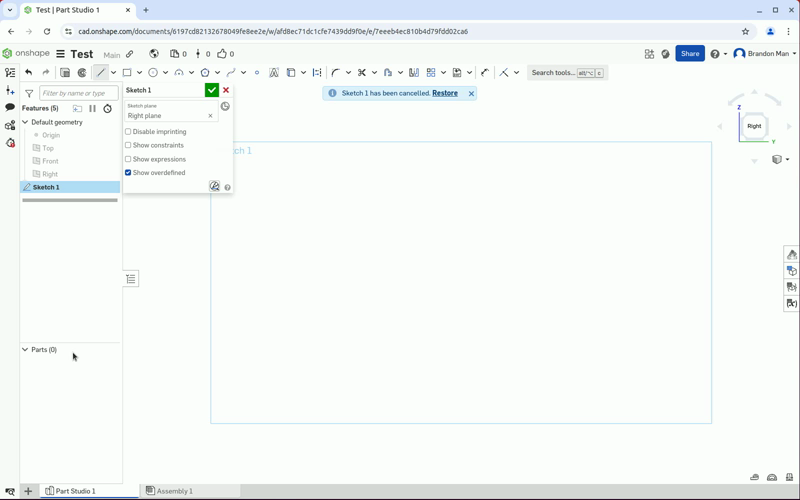
mouse_move(386, 237)
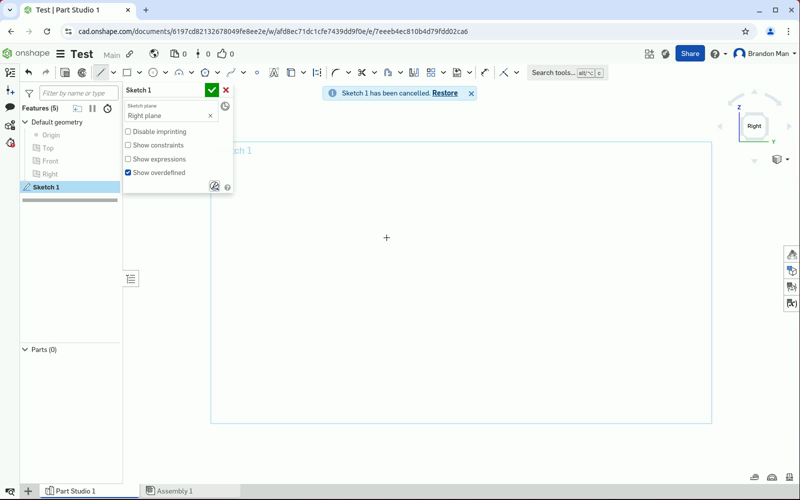
click(386, 237)
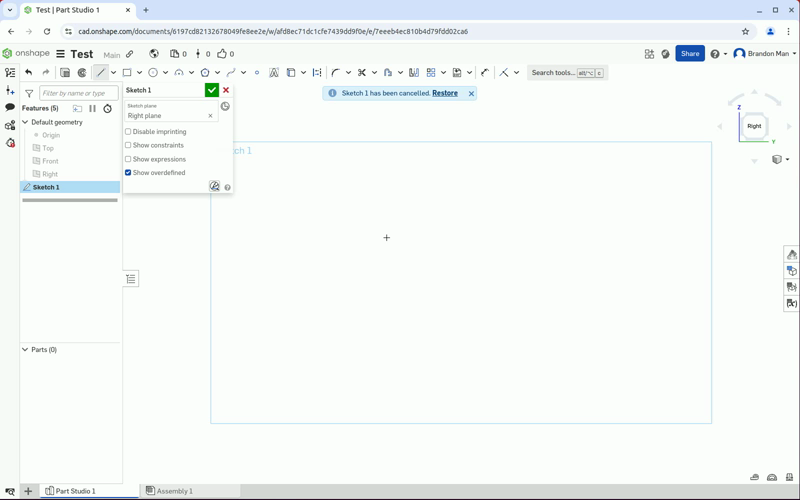
key_up(shift)
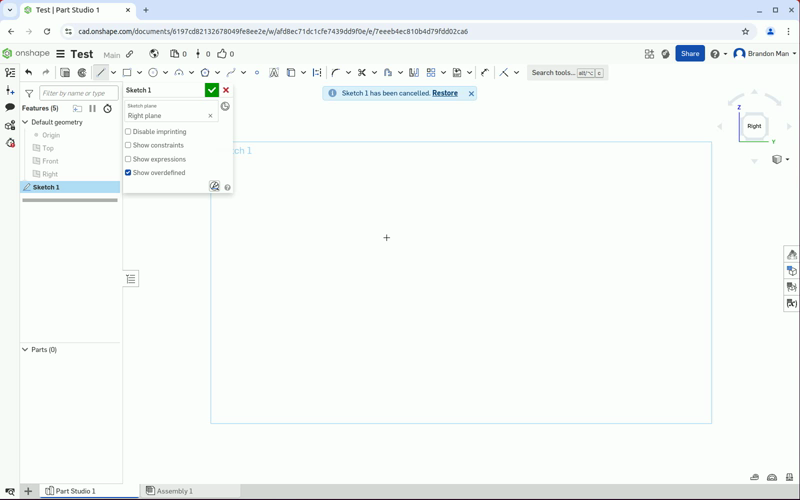
key_down(shift)
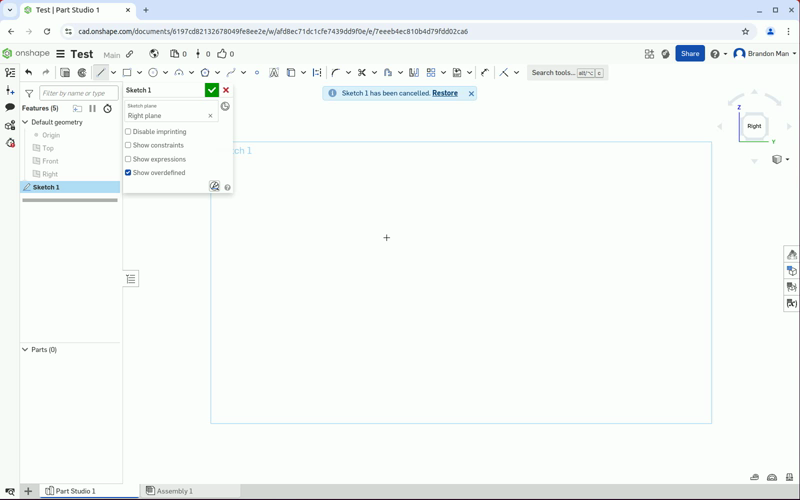
mouse_move(417, 237)
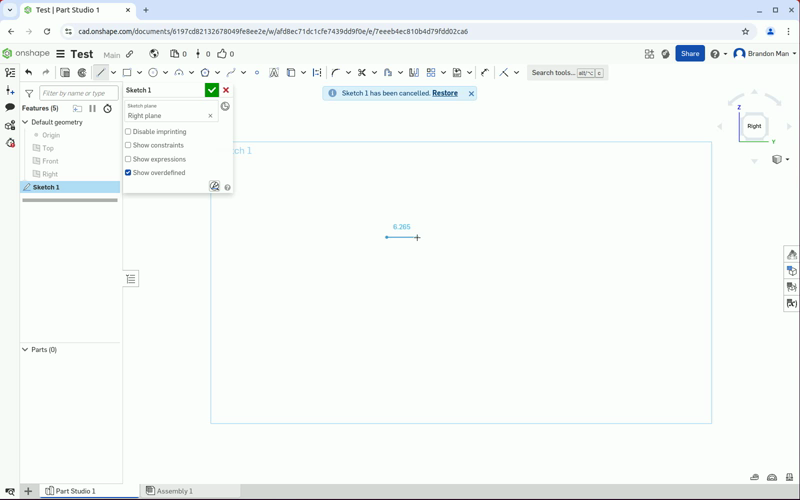
mouse_move(403, 283)
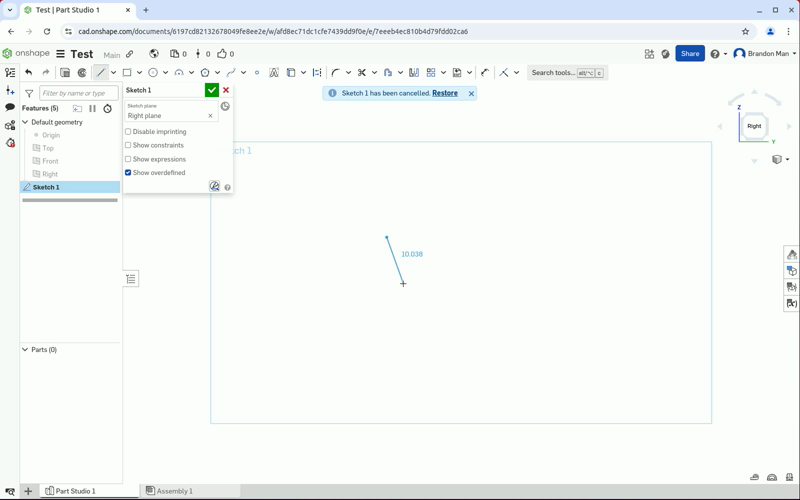
click(403, 283)
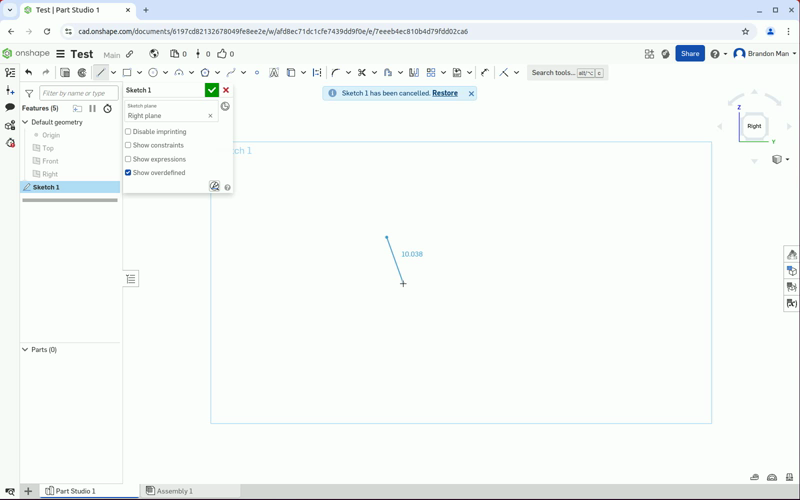
key_up(shift)
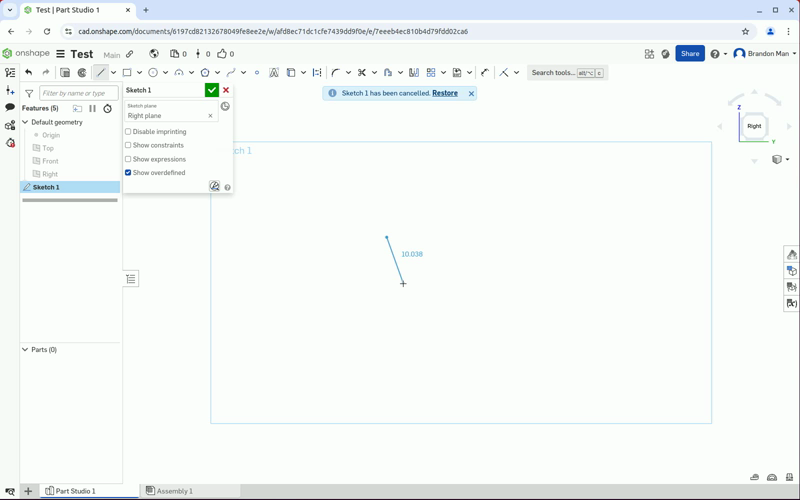
key_down(shift)
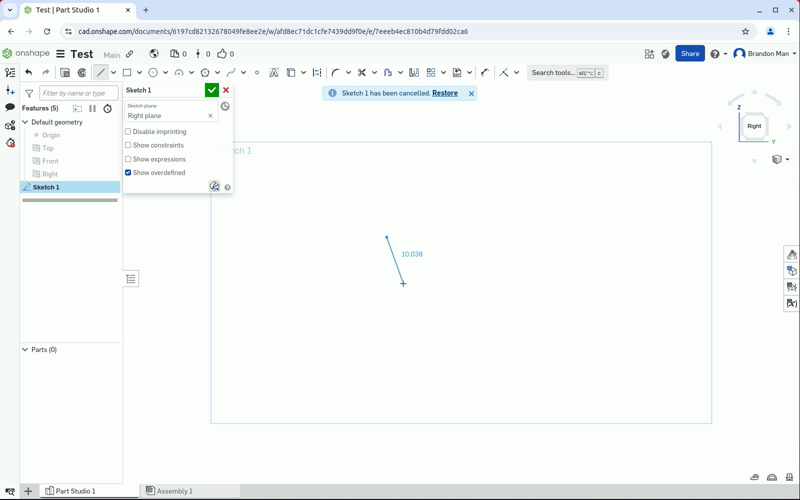
mouse_move(433, 283)
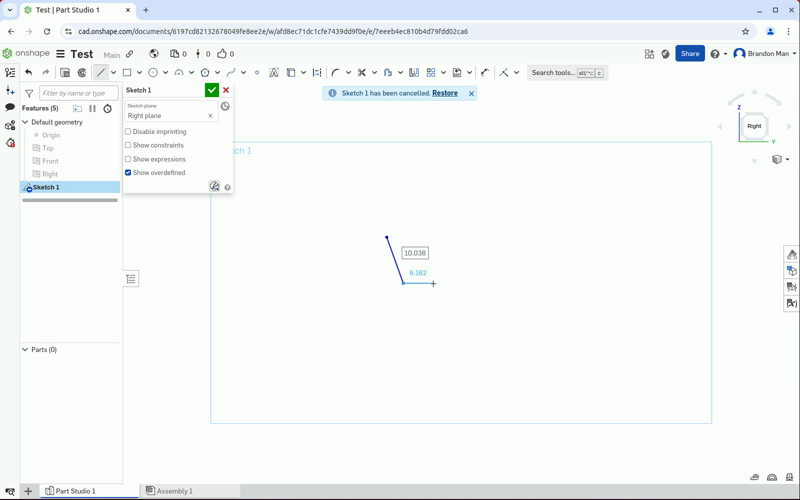
mouse_move(461, 283)
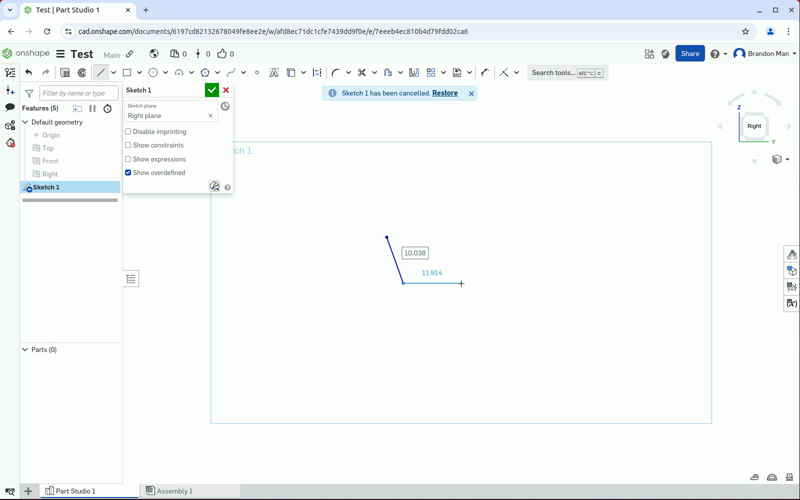
click(461, 283)
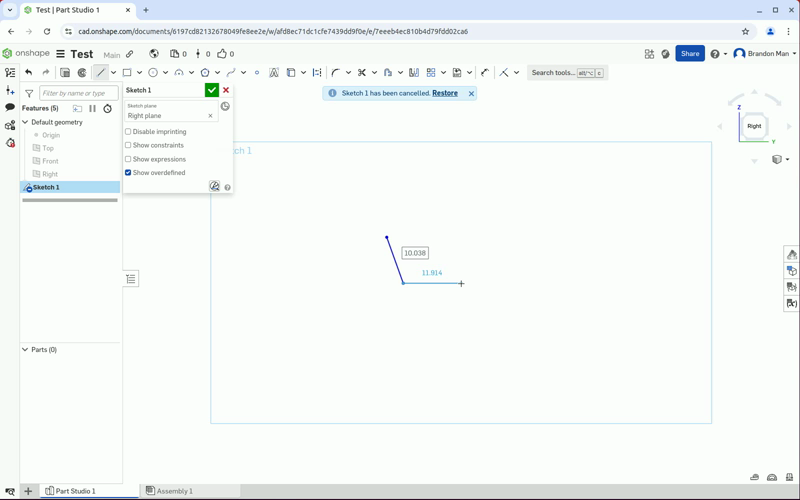
key_up(shift)
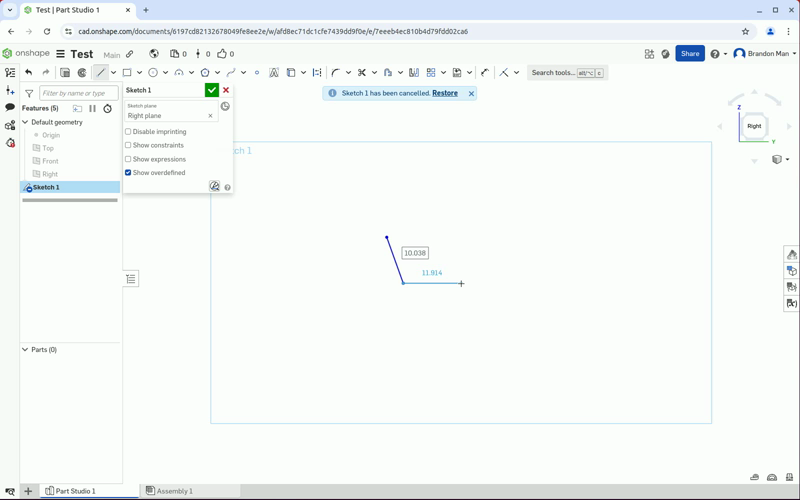
key_down(shift)
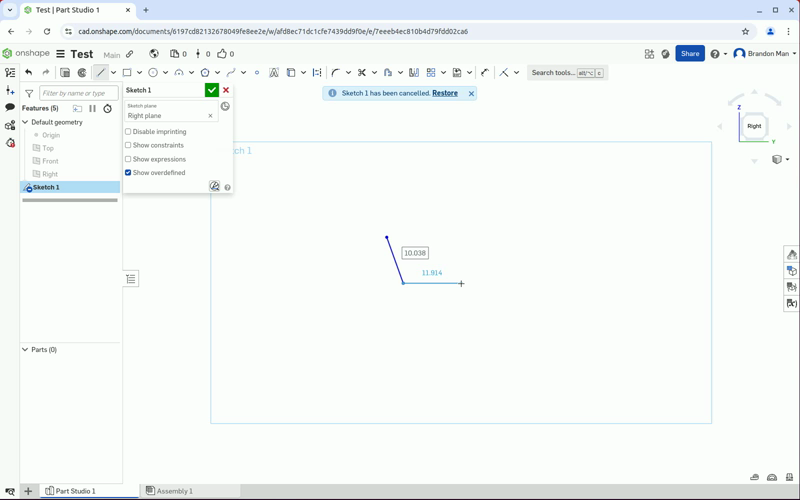
mouse_move(432, 204)
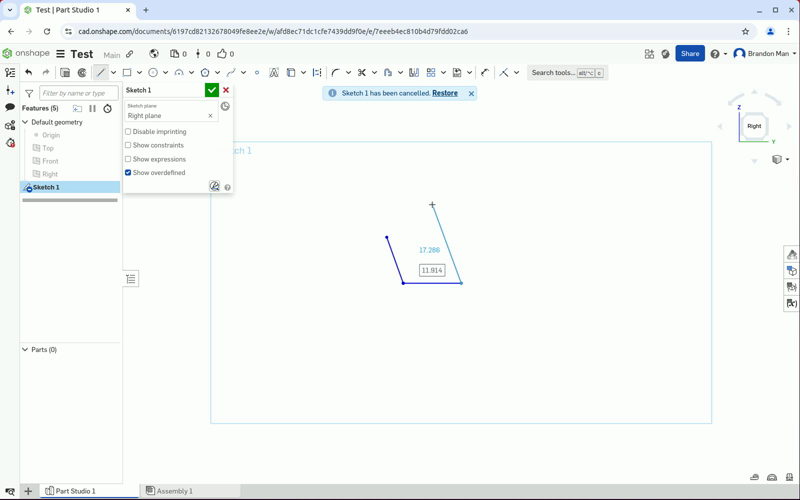
click(432, 204)
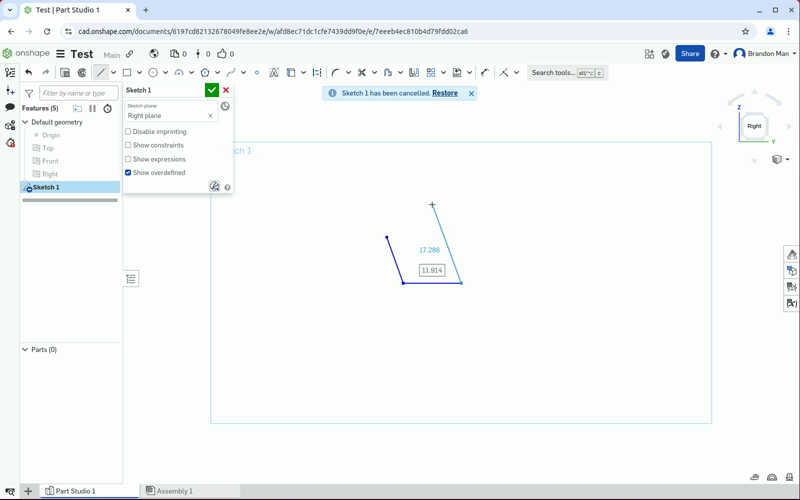
key_up(shift)
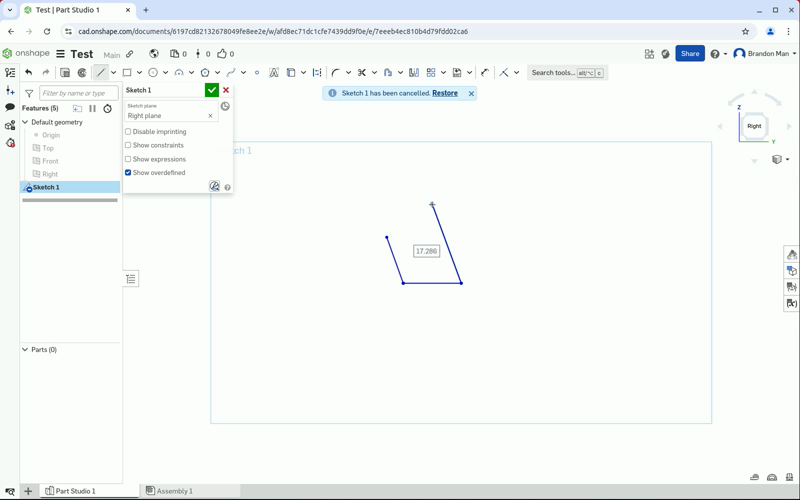
mouse_move(462, 204)
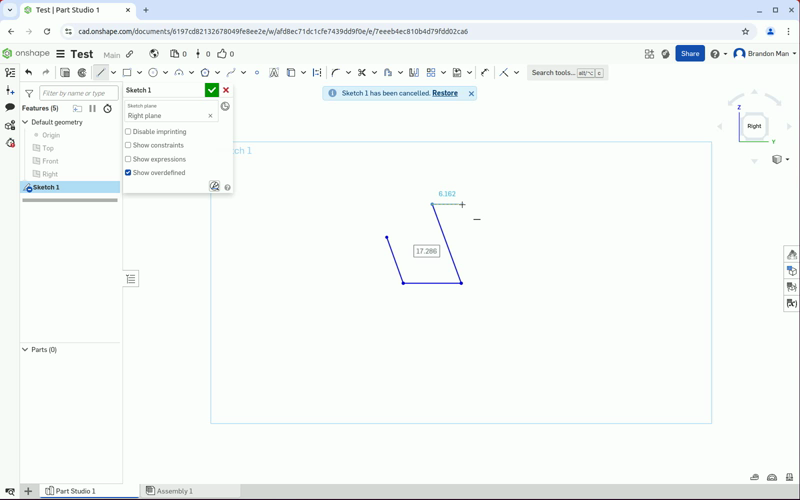
key_down(shift)
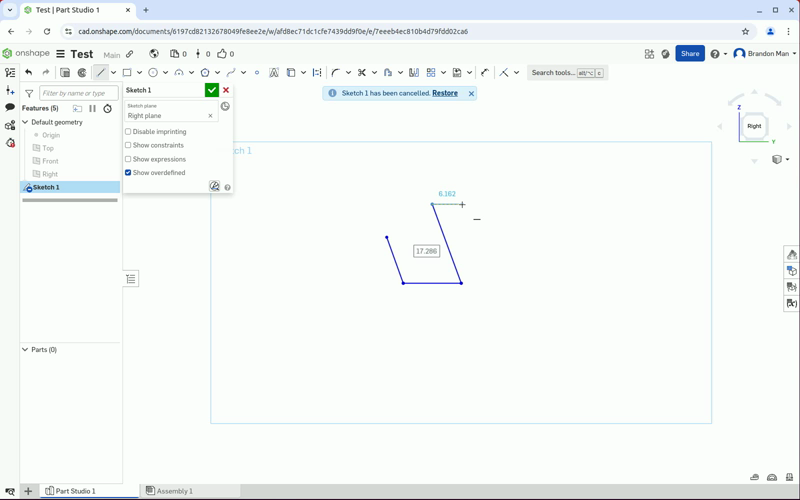
mouse_move(386, 237)
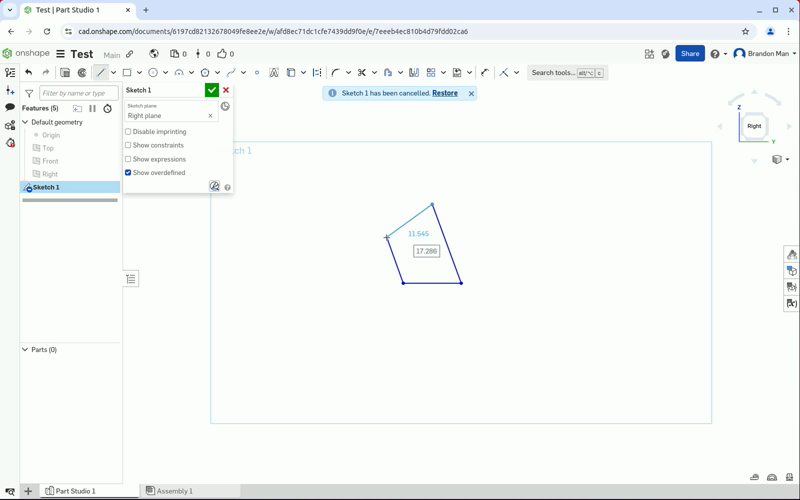
key_up(shift)
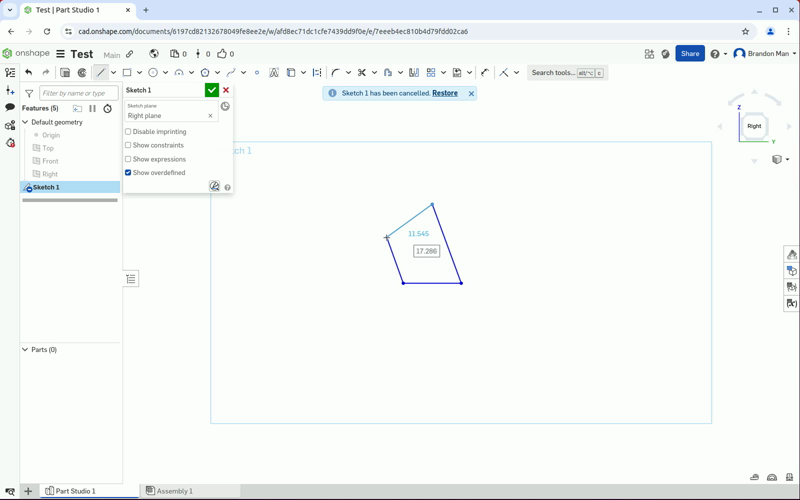
click(386, 237)
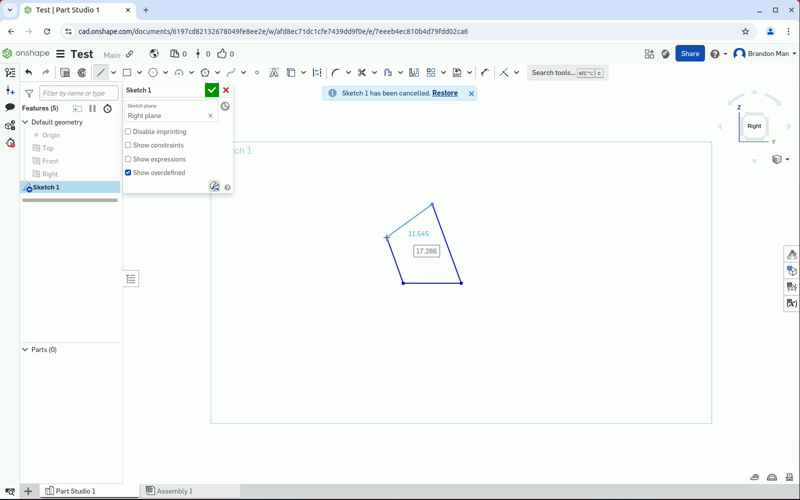
key(esc)
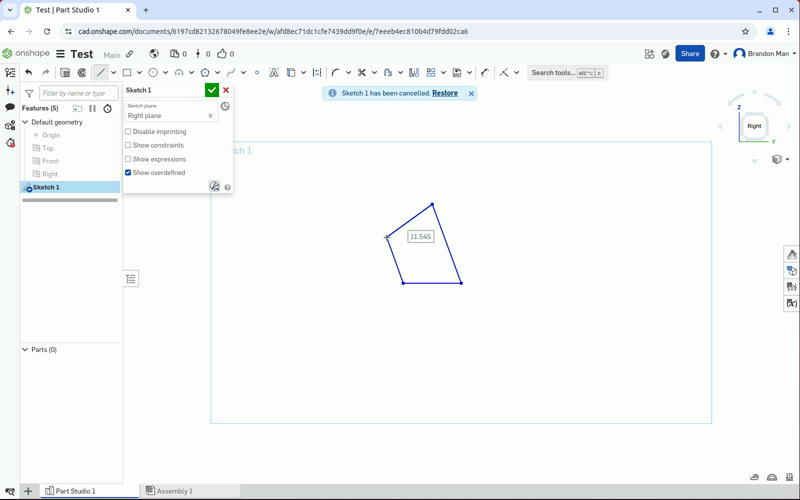
mouse_move(414, 229)
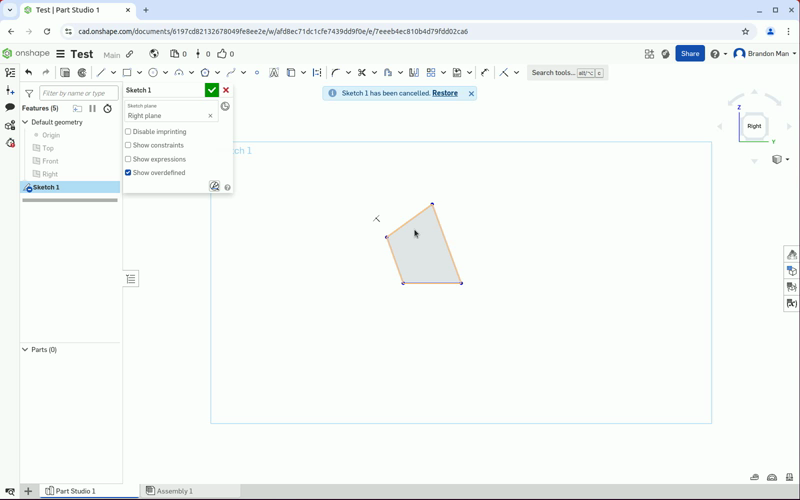
click(414, 229)
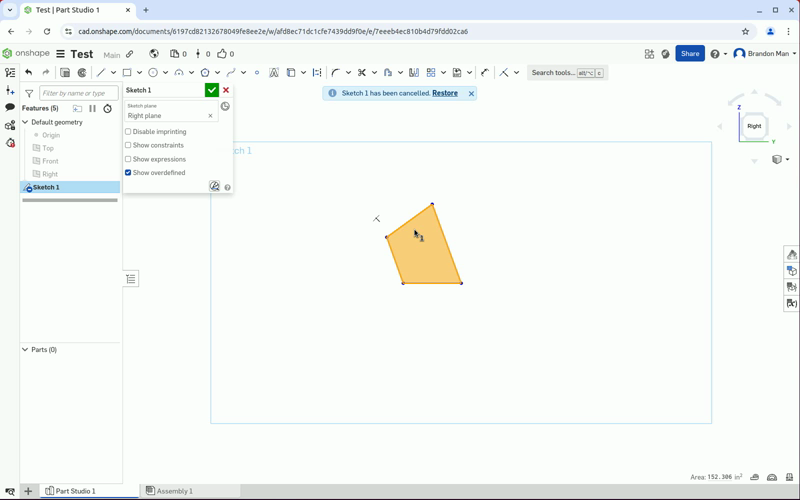
mouse_move(73, 352)
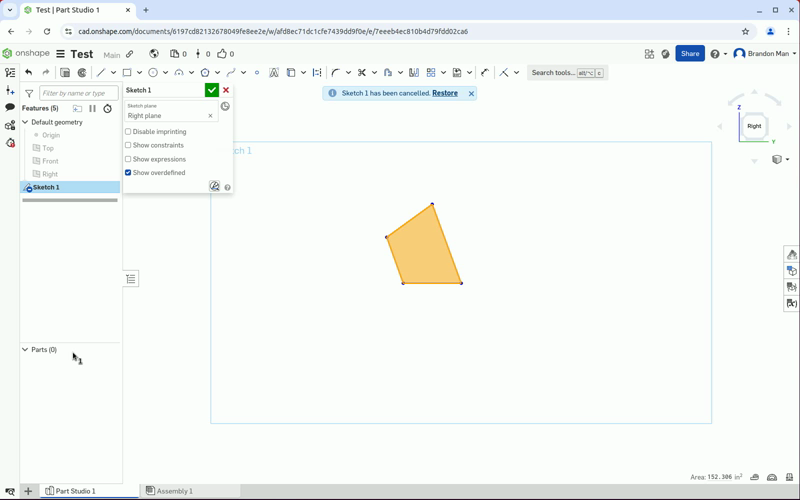
key(shift+y)
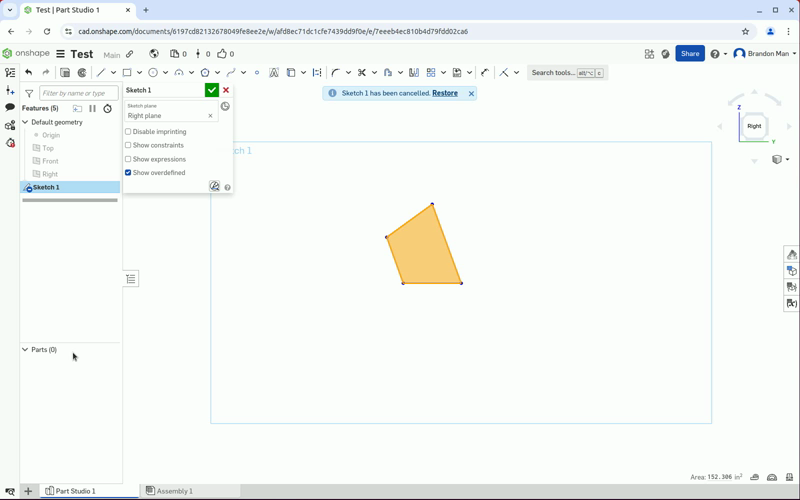
key(shift+e)
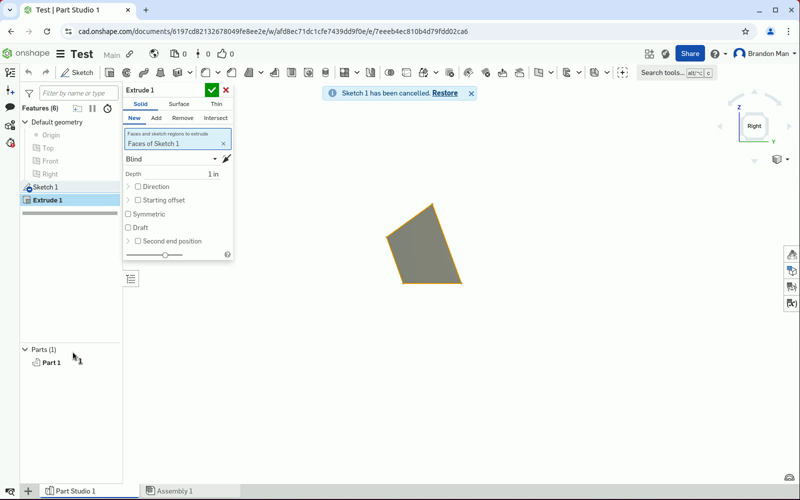
mouse_move(143, 106)
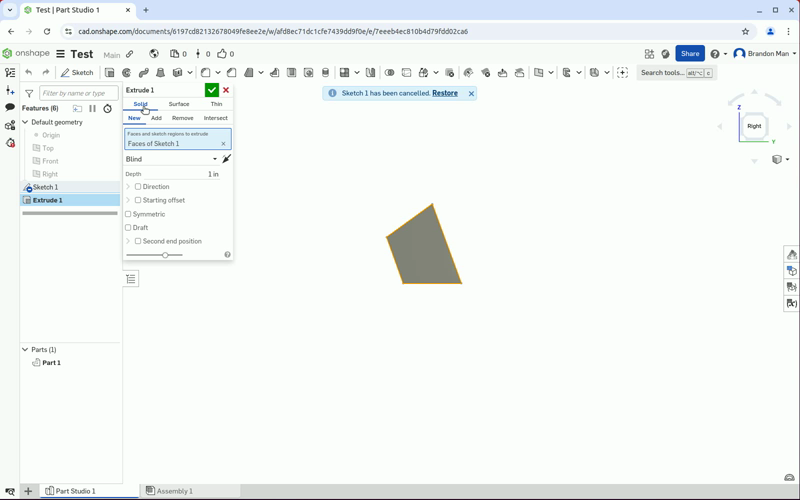
click(143, 106)
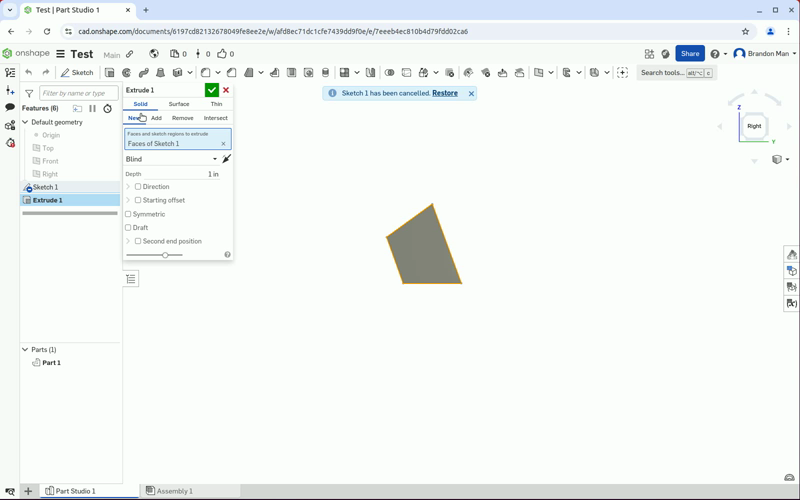
mouse_move(137, 120)
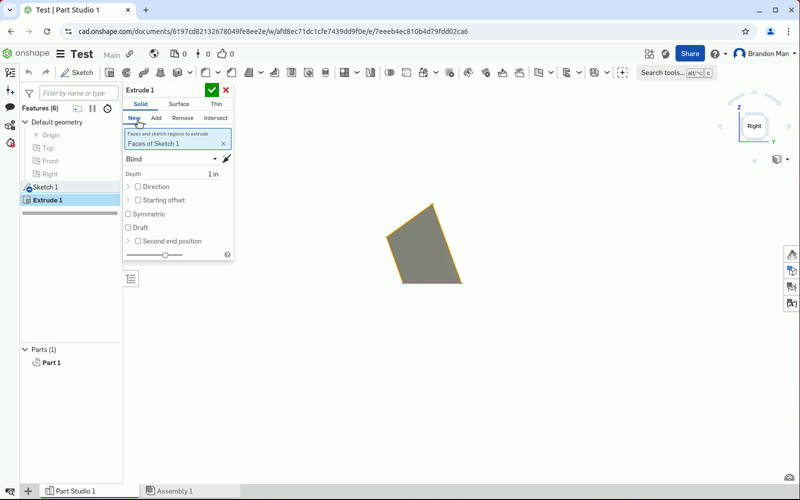
click(137, 120)
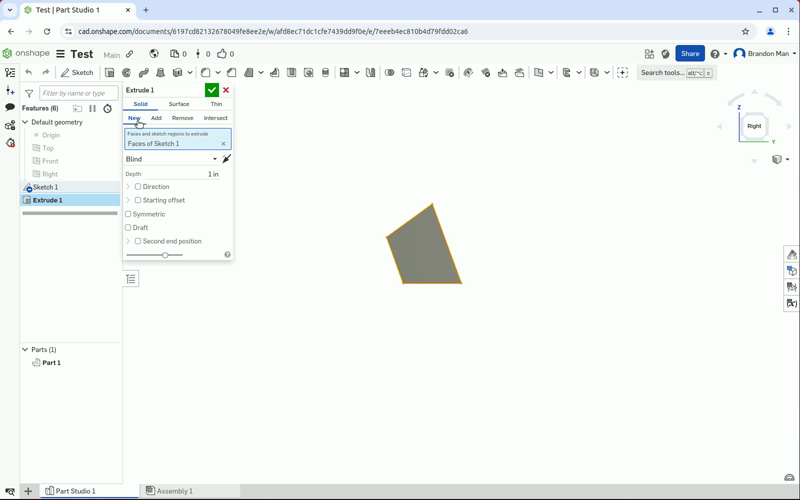
key(tab, 4)
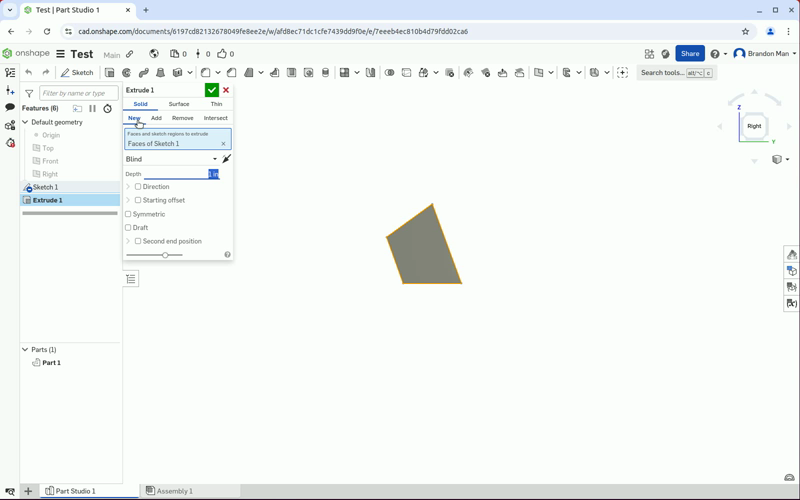
text(5.777)
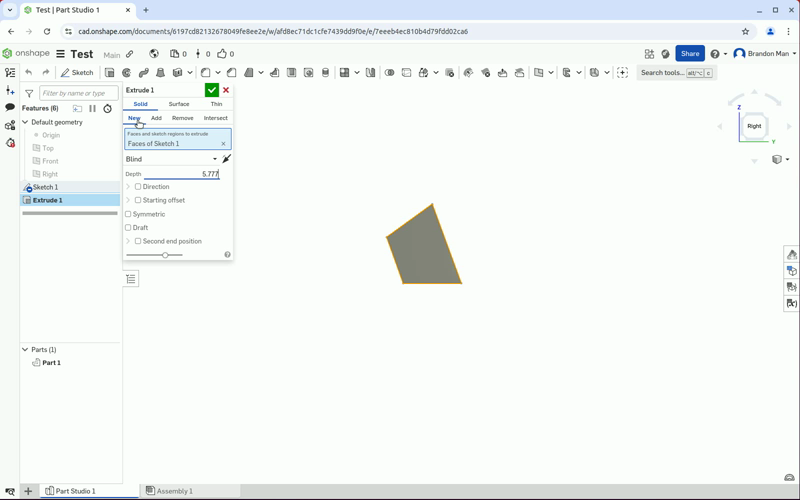
key(enter)
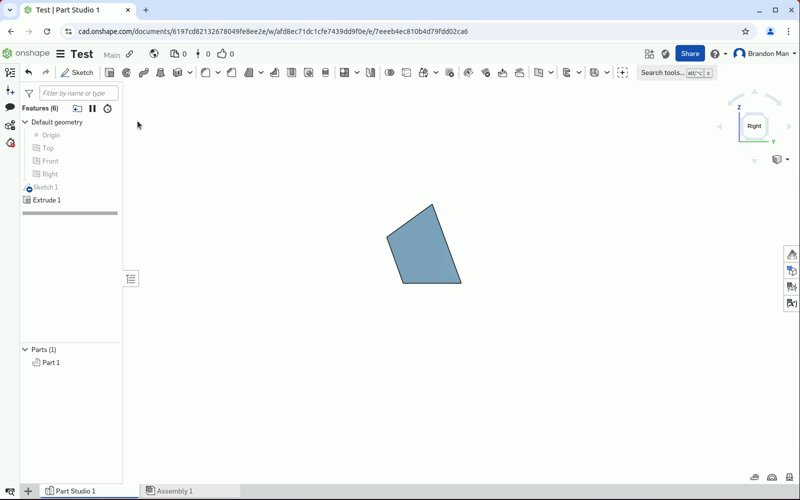
key(shift+h)
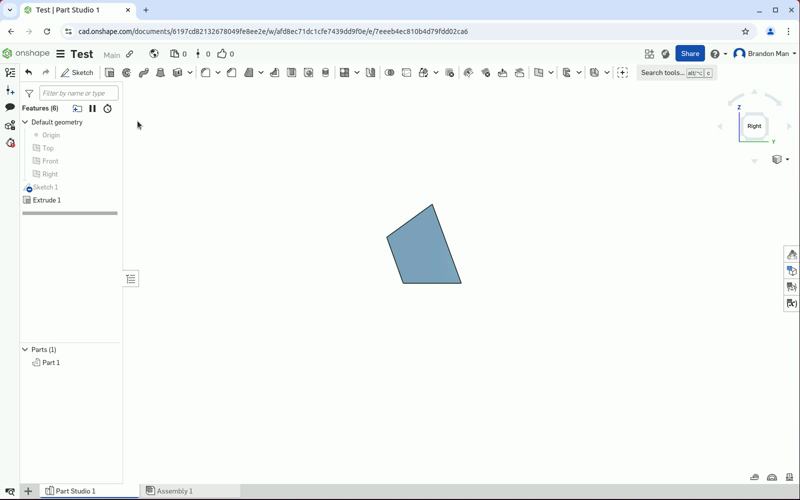
key(shift+h)
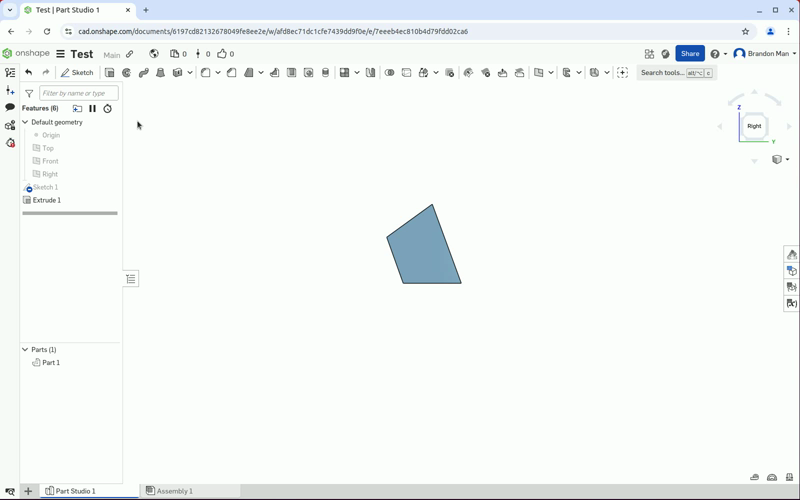
mouse_move(73, 189)
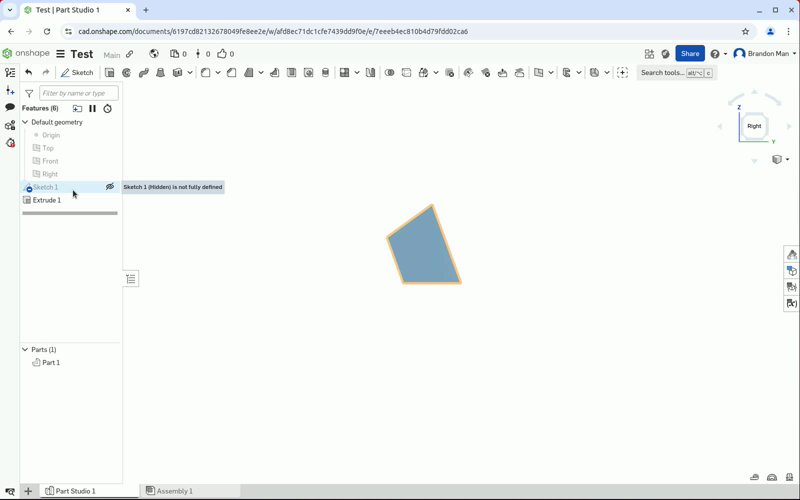
click(73, 189)
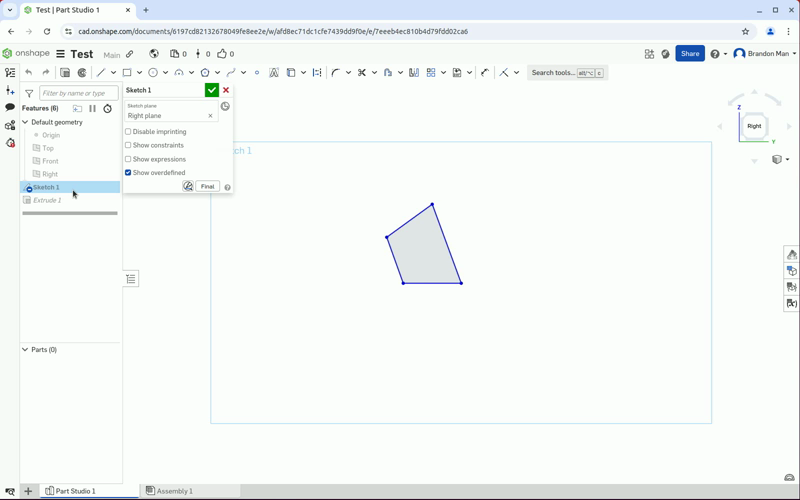
mouse_move(229, 92)
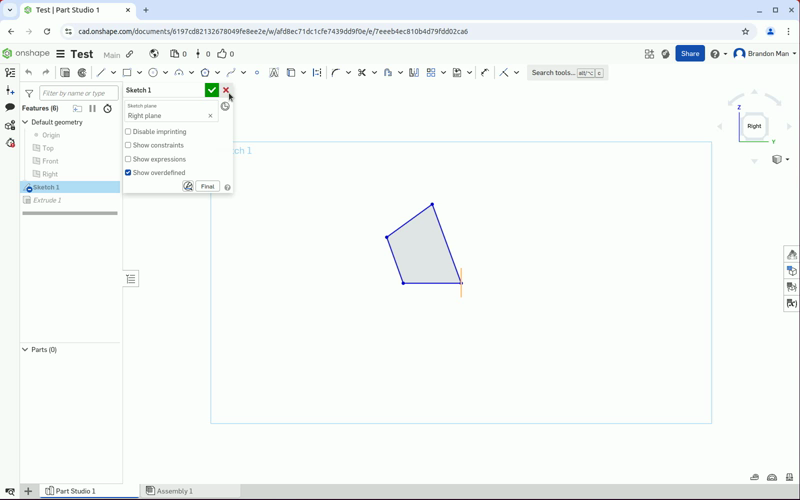
click(229, 92)
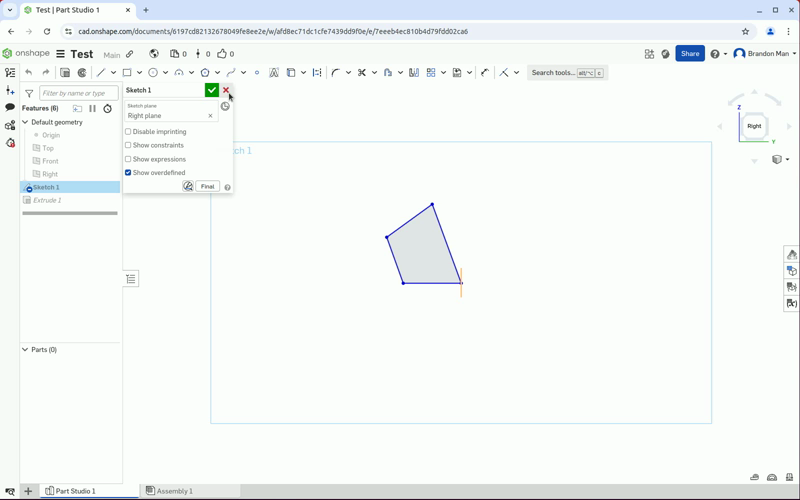
key(shift+s)
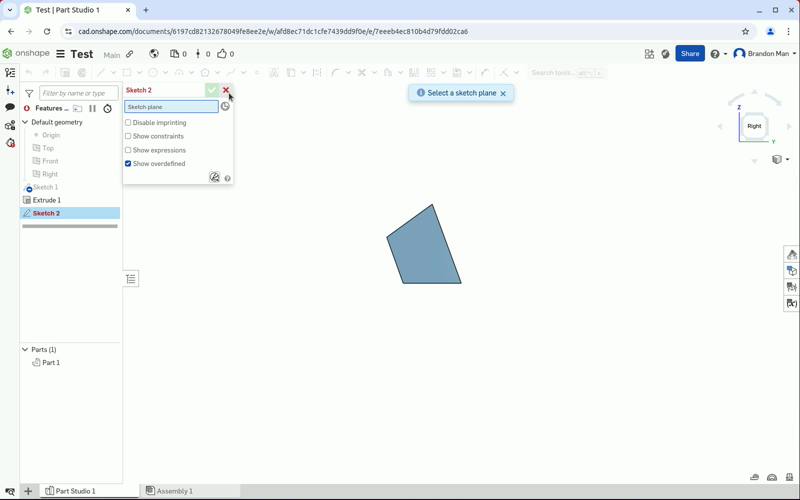
mouse_move(73, 176)
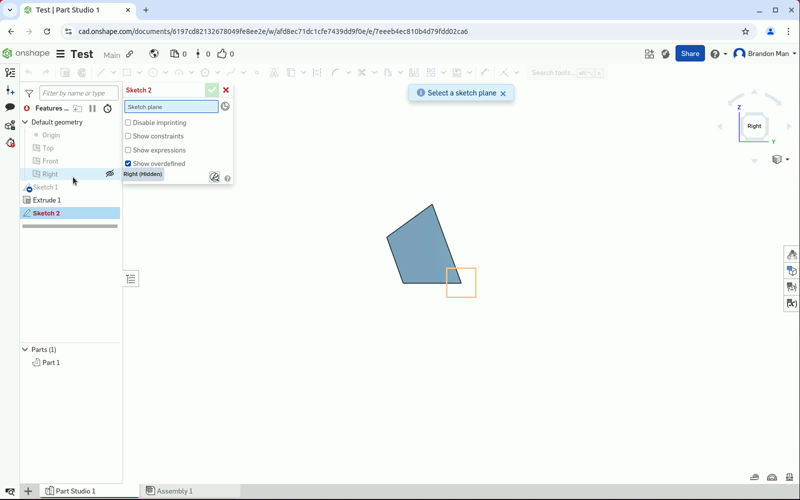
click(73, 176)
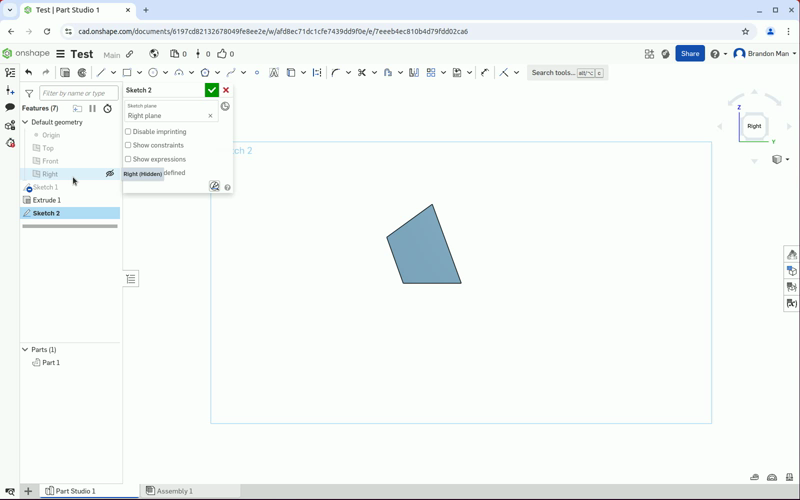
mouse_move(73, 352)
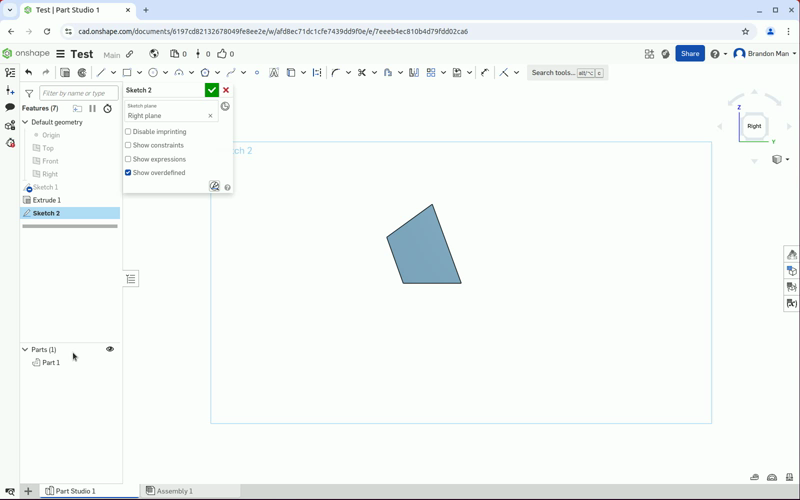
key(y)
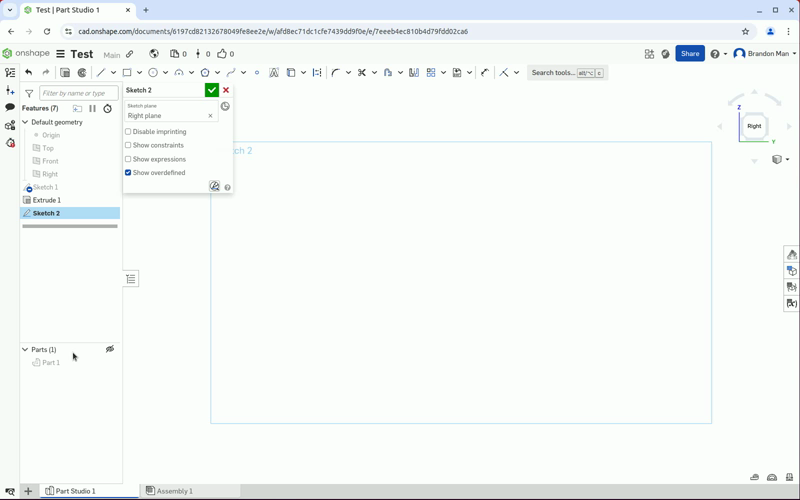
key(l)
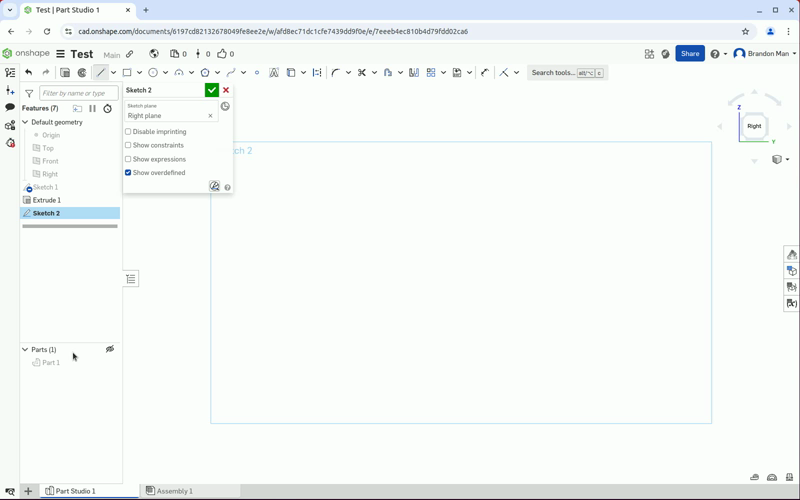
key_down(shift)
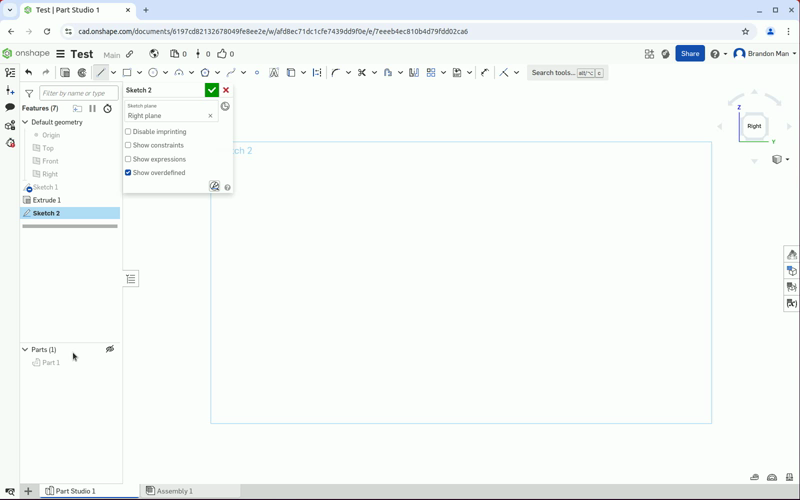
mouse_move(348, 339)
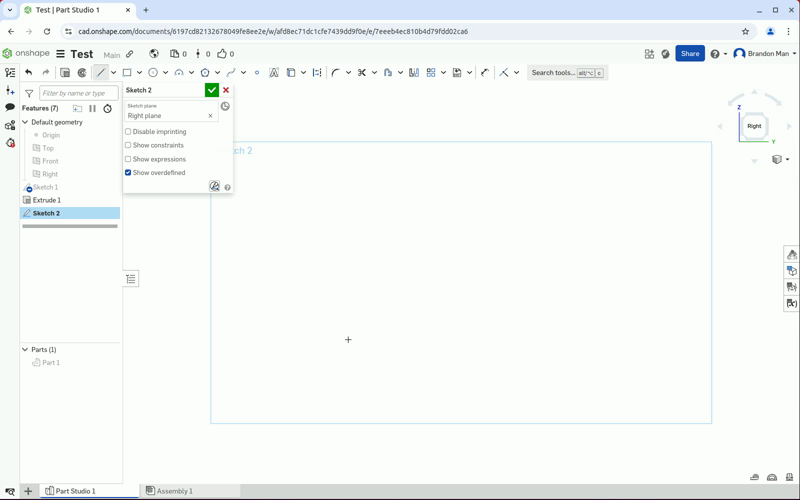
click(348, 339)
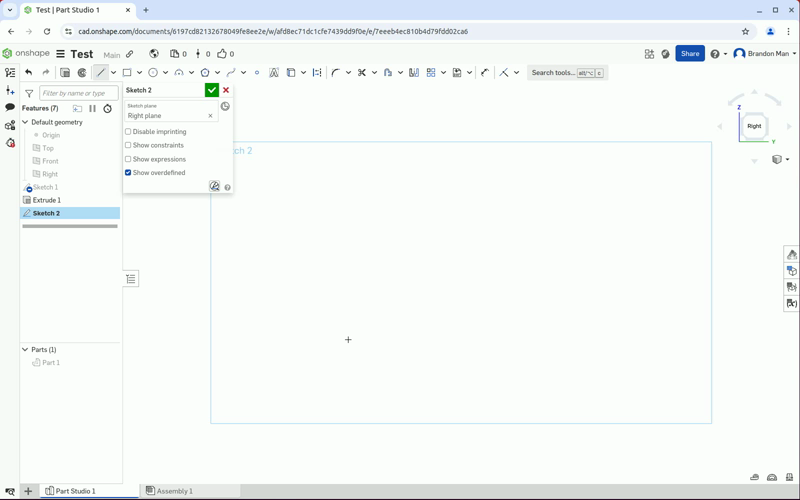
key_up(shift)
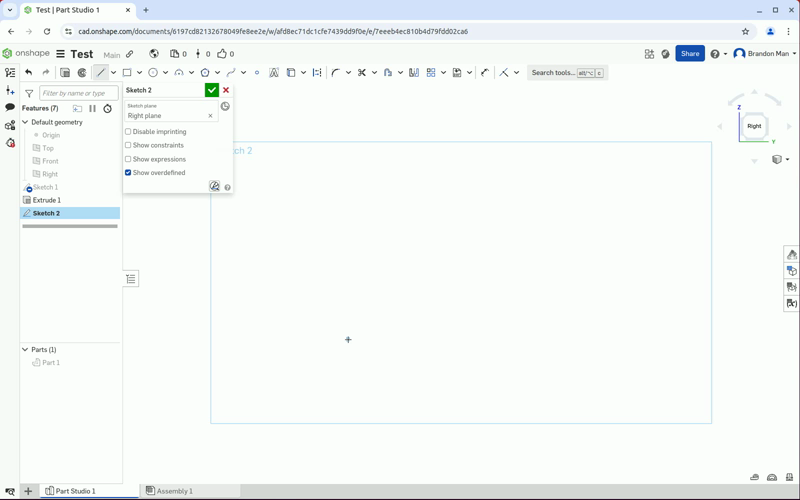
key_down(shift)
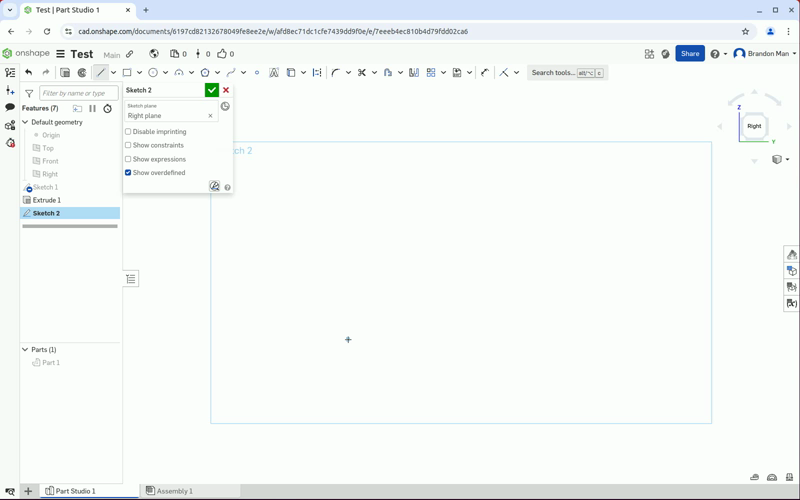
mouse_move(460, 339)
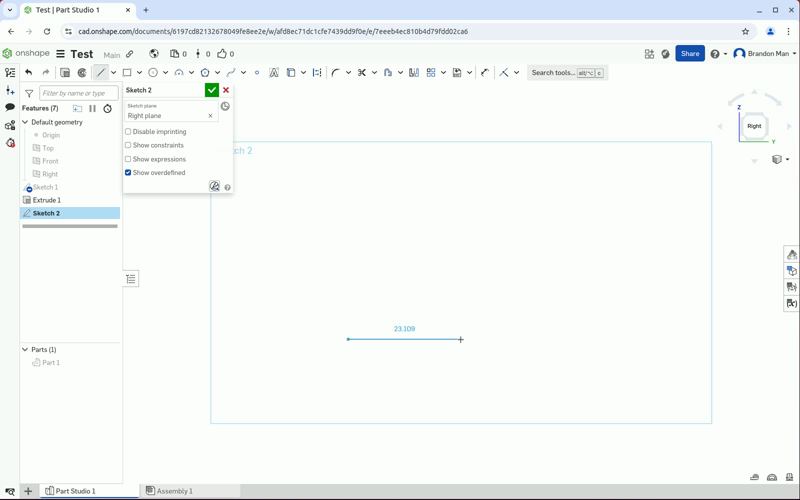
click(460, 339)
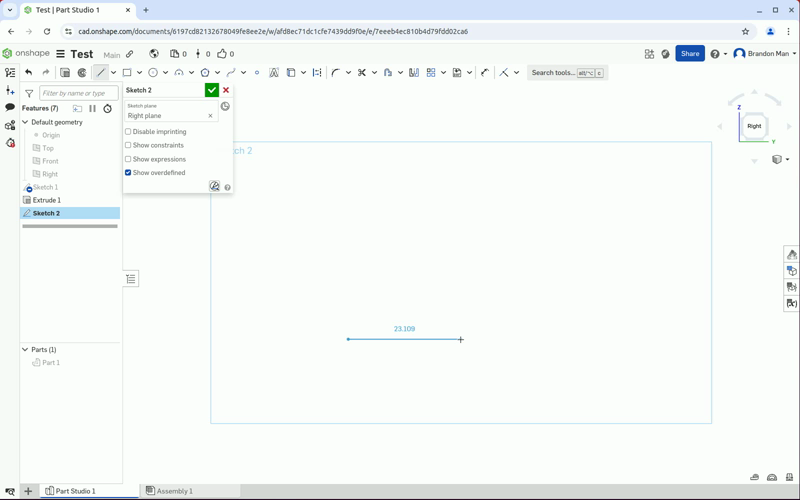
key_up(shift)
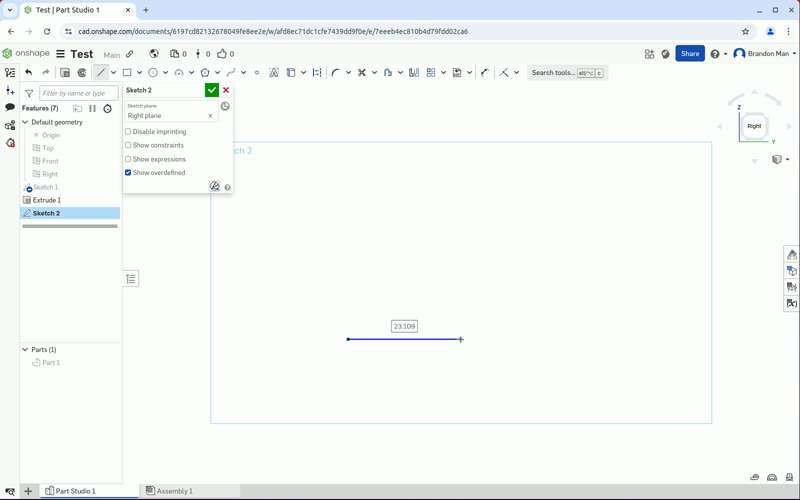
key_down(shift)
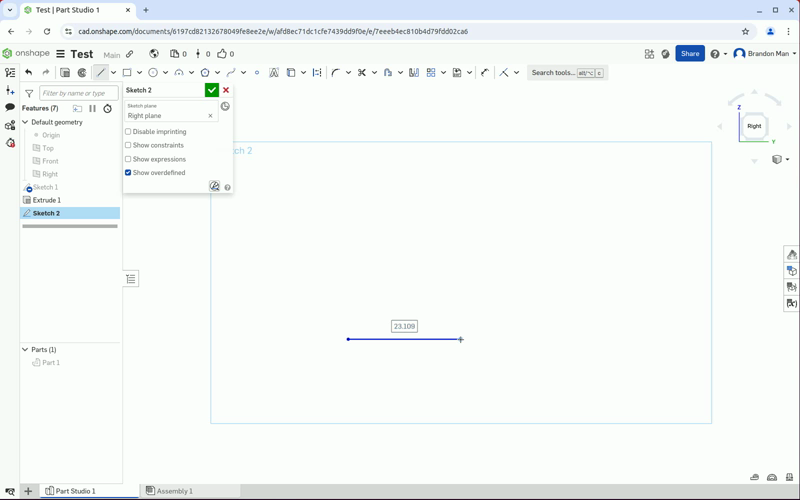
mouse_move(490, 339)
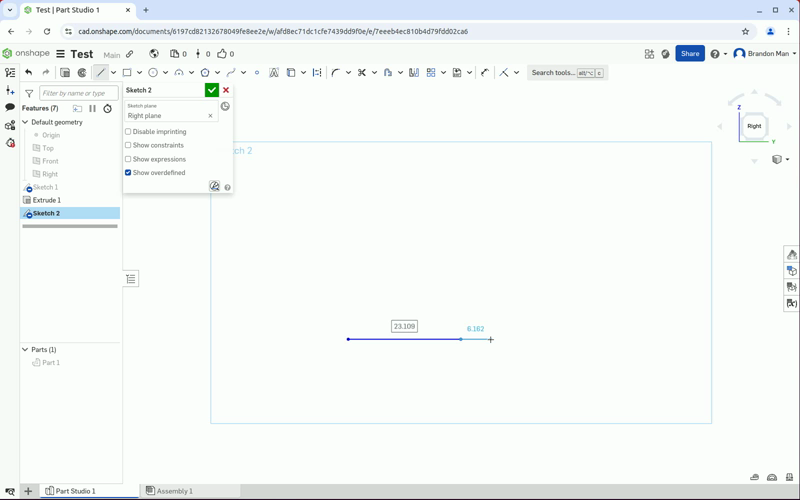
mouse_move(460, 282)
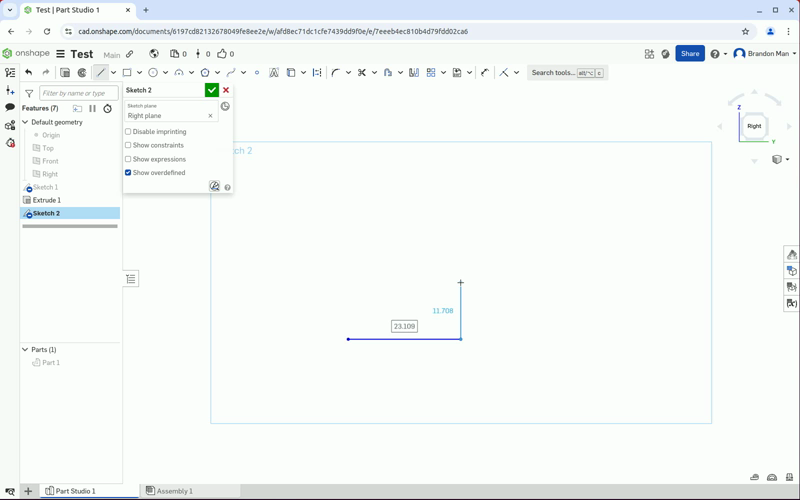
click(460, 282)
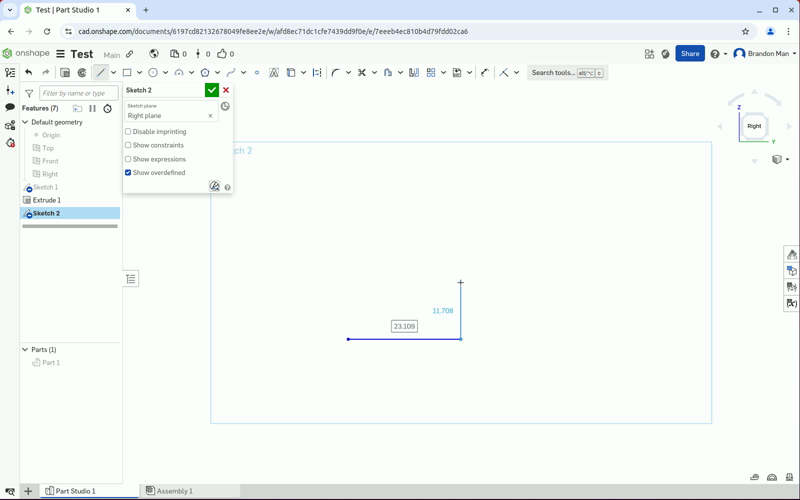
key_up(shift)
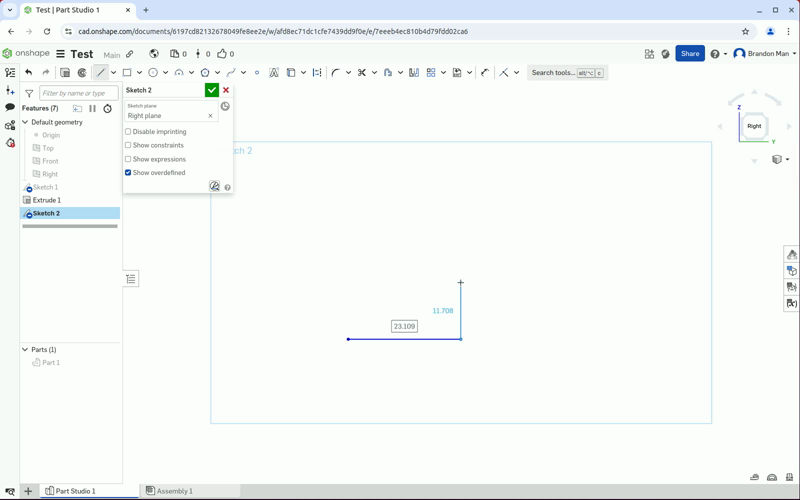
key_down(shift)
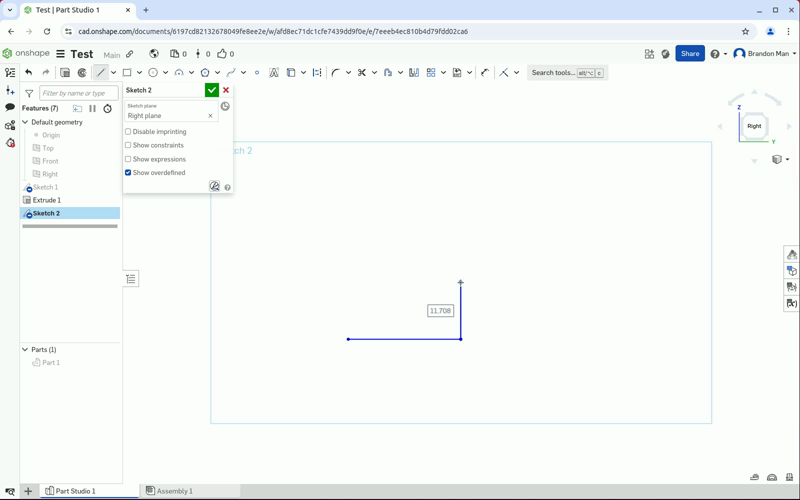
mouse_move(490, 282)
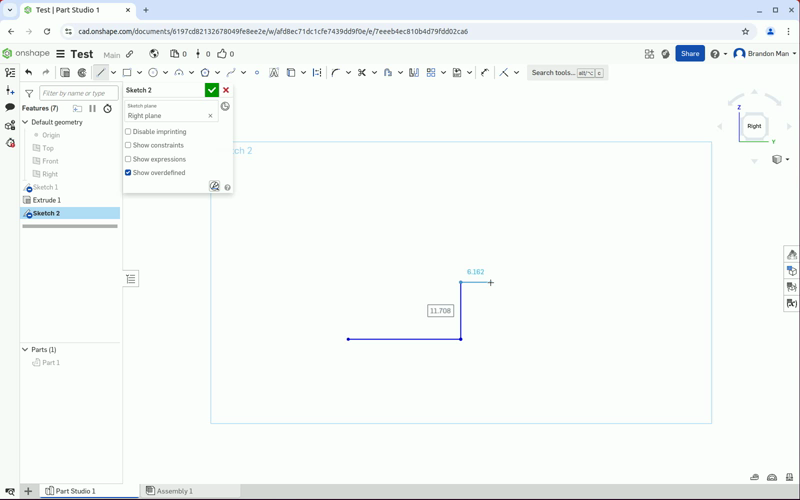
mouse_move(402, 282)
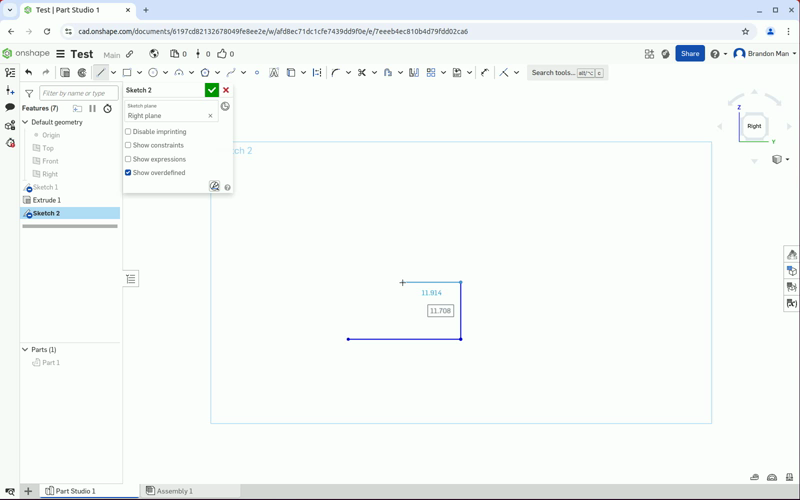
click(402, 282)
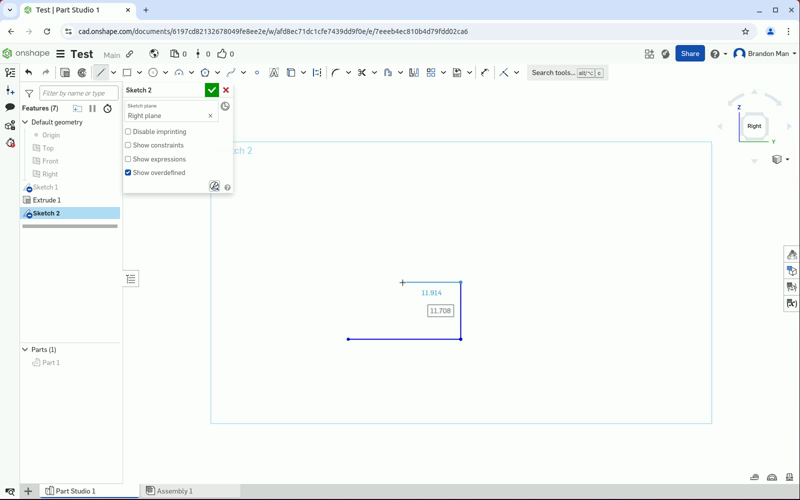
key_up(shift)
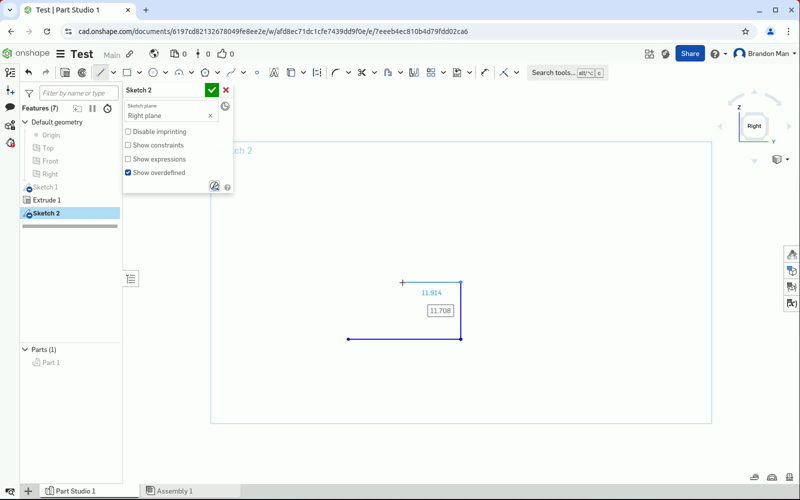
key_down(shift)
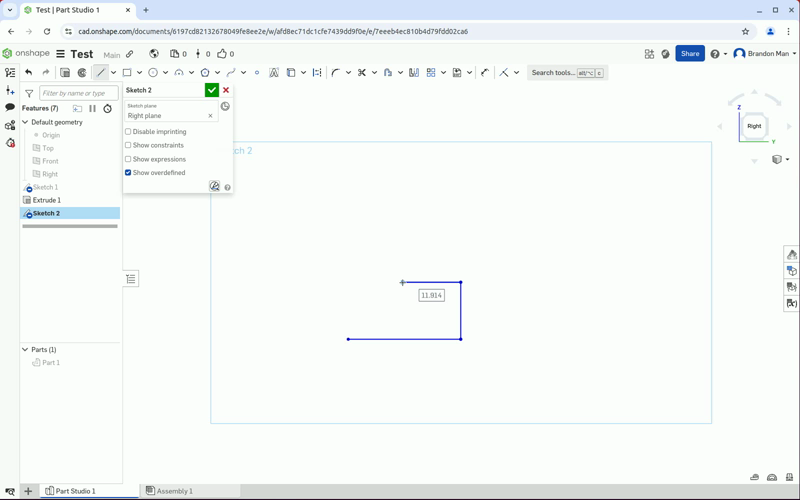
mouse_move(432, 282)
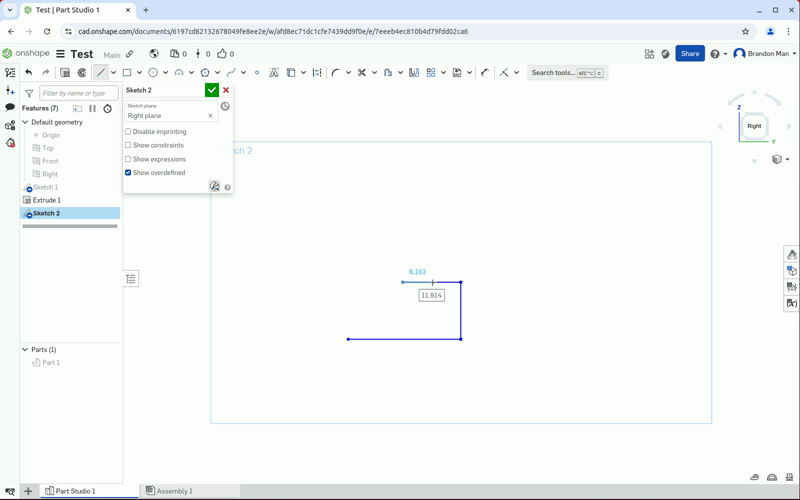
mouse_move(348, 282)
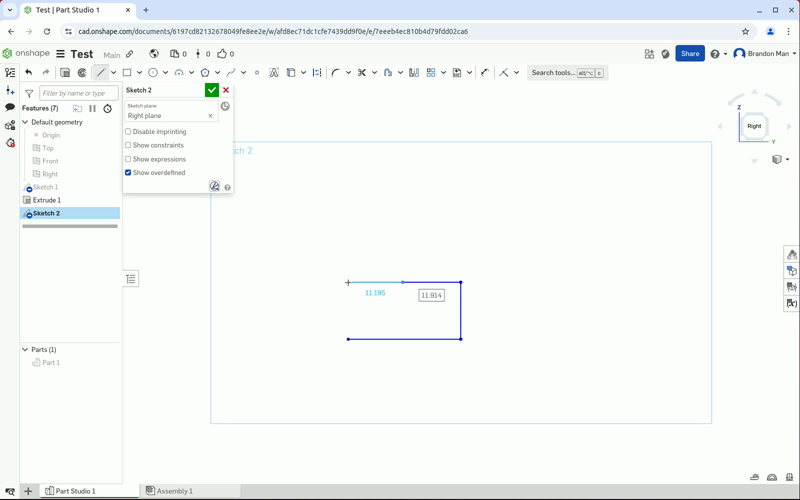
click(348, 282)
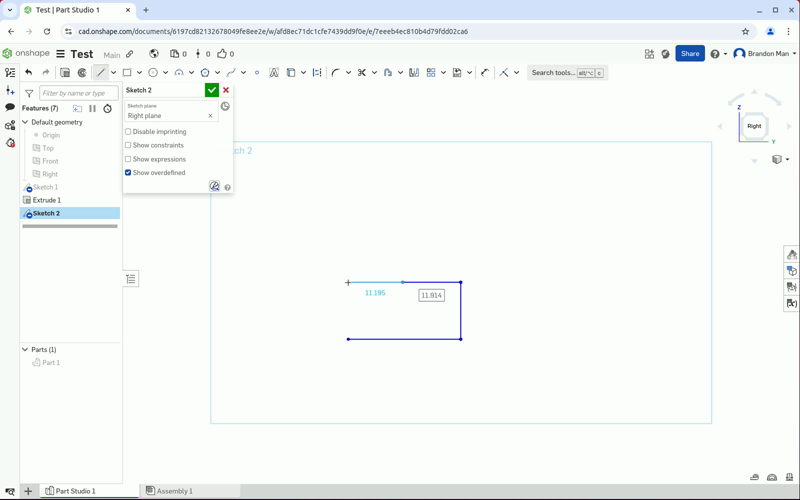
key_up(shift)
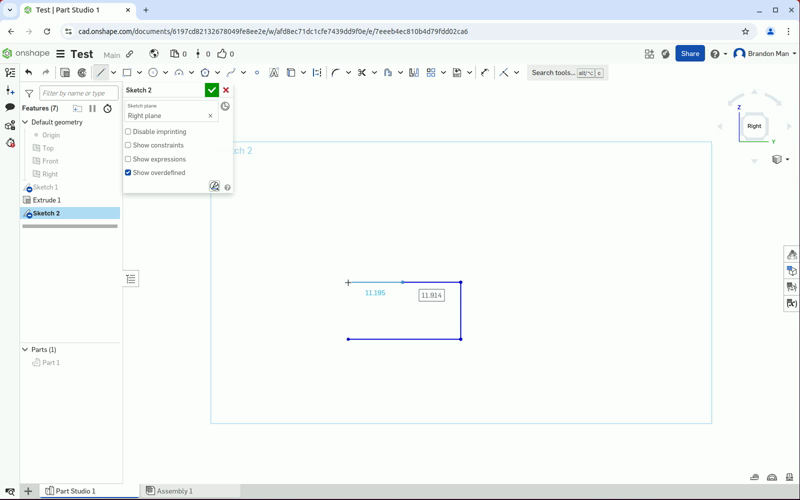
mouse_move(378, 282)
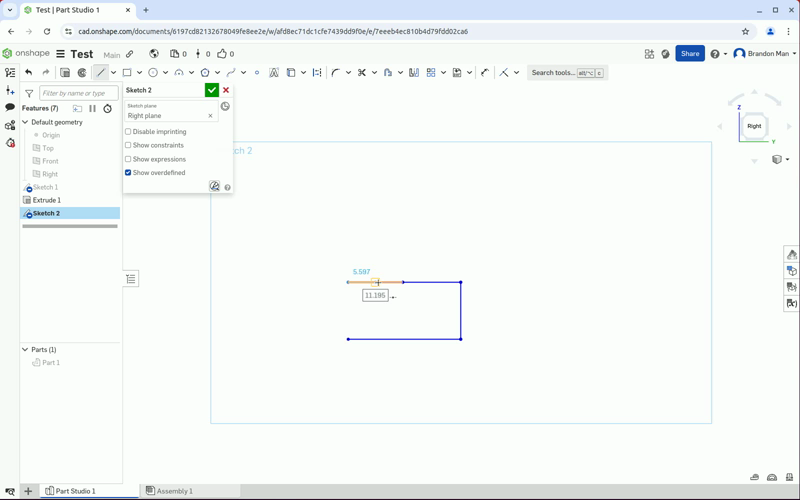
key_down(shift)
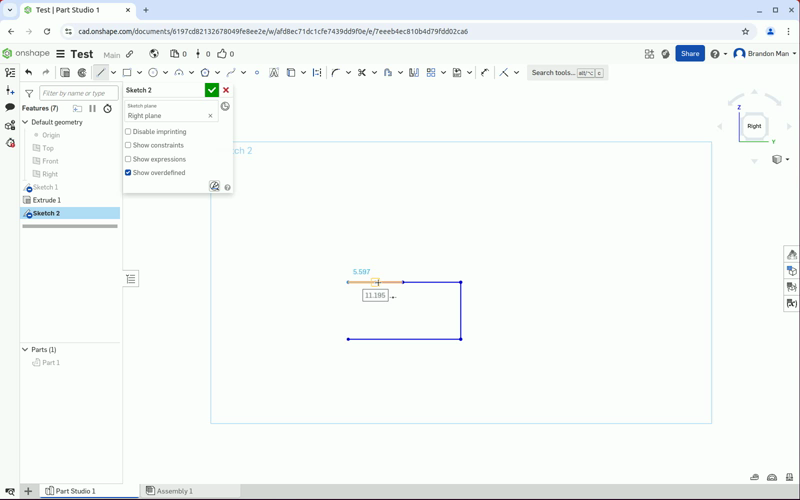
mouse_move(348, 339)
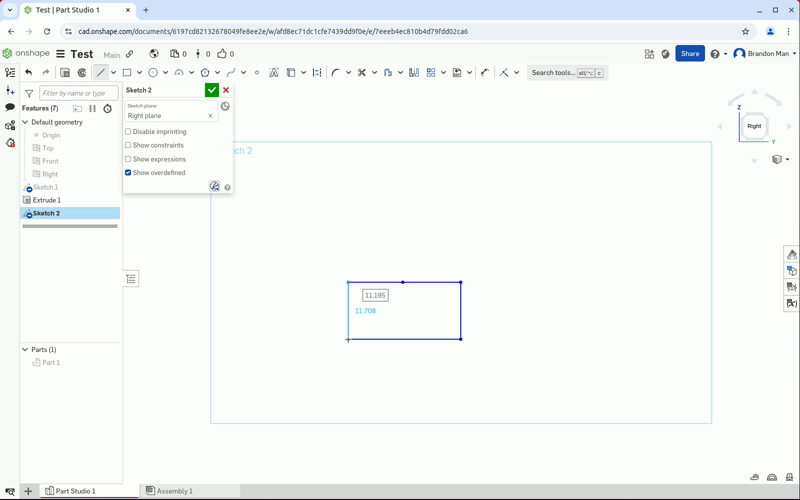
key_up(shift)
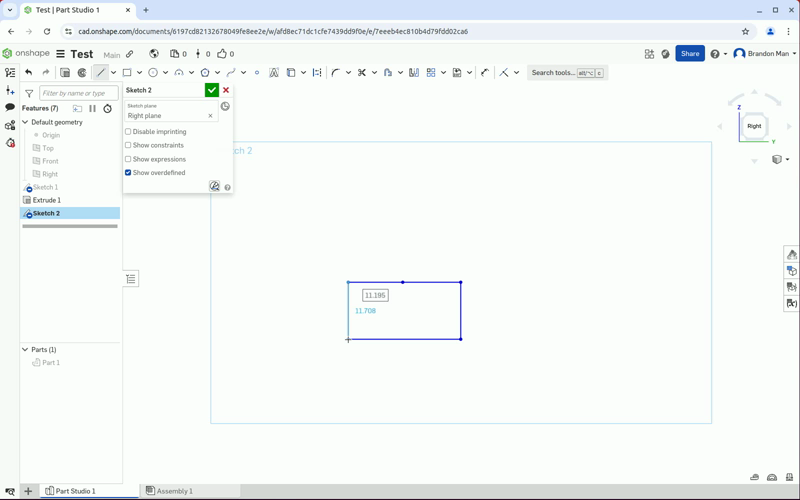
click(348, 339)
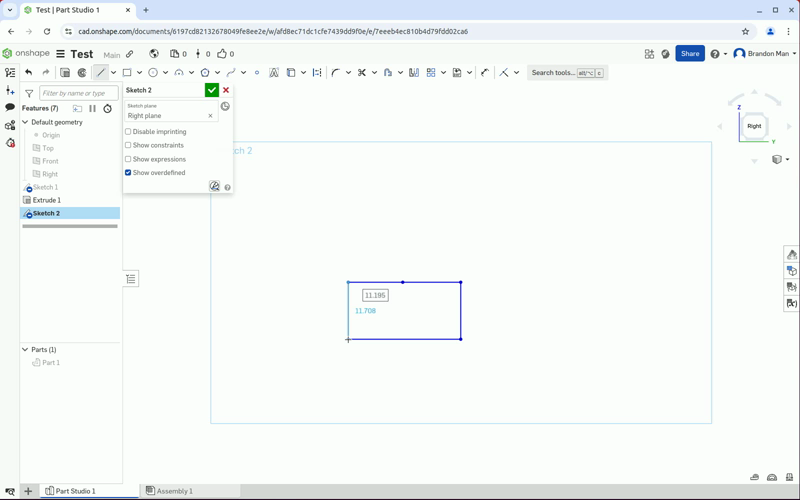
key(esc)
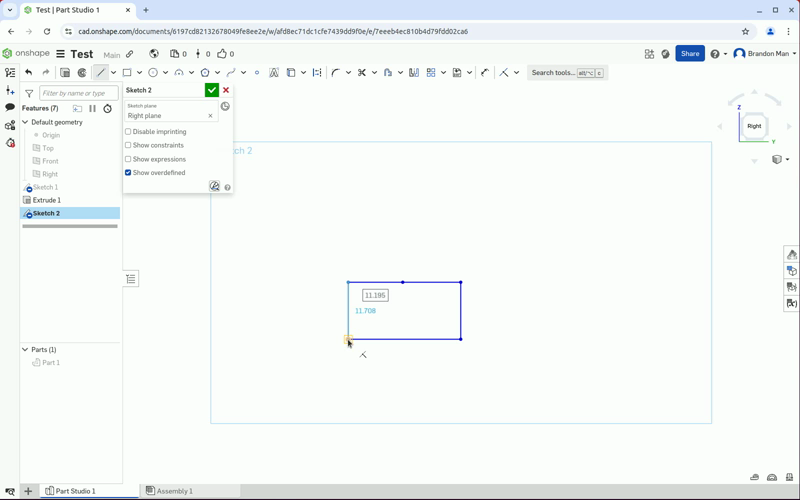
mouse_move(411, 289)
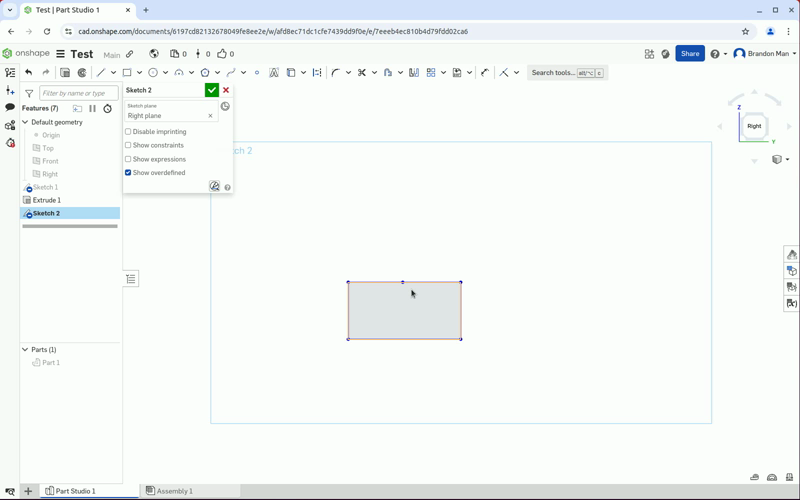
click(411, 289)
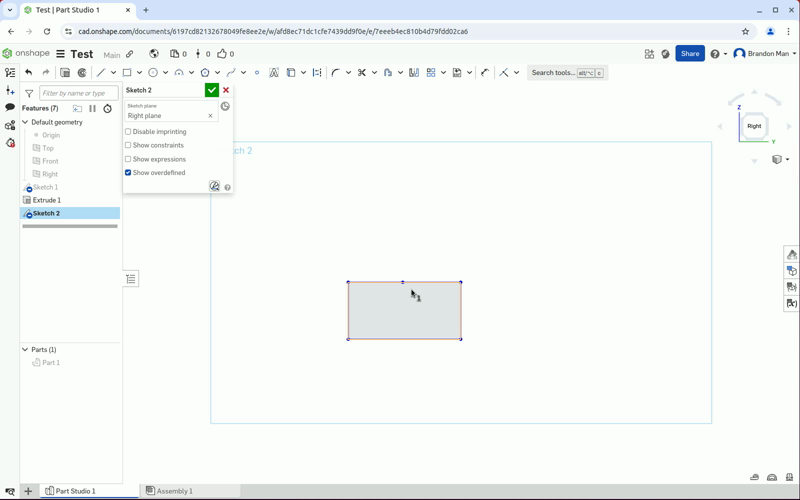
mouse_move(73, 352)
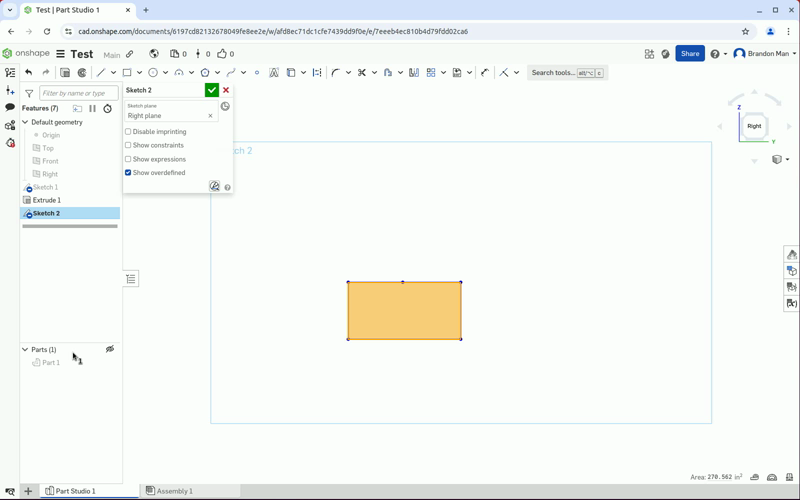
key(shift+y)
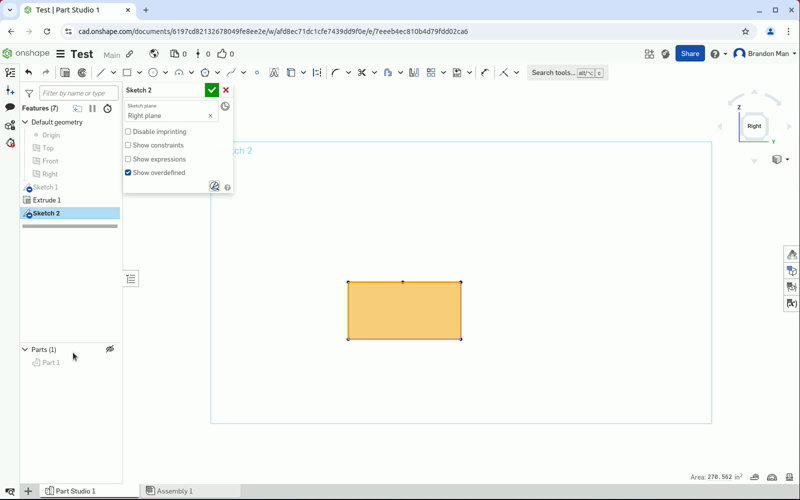
key(shift+e)
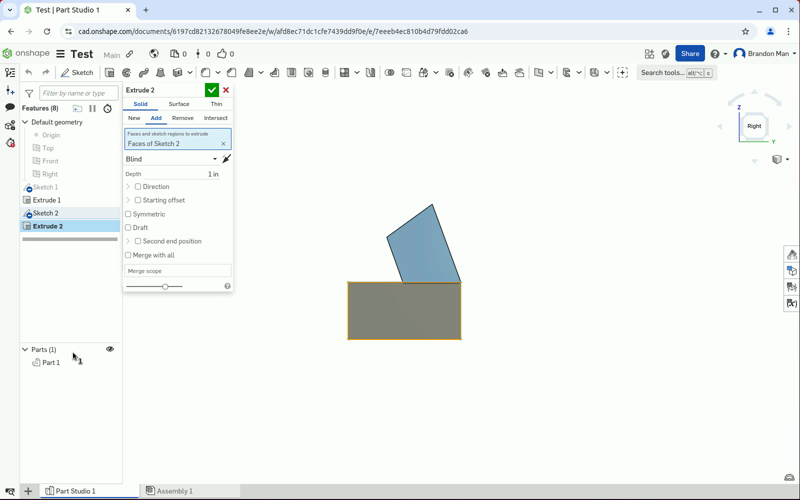
mouse_move(143, 106)
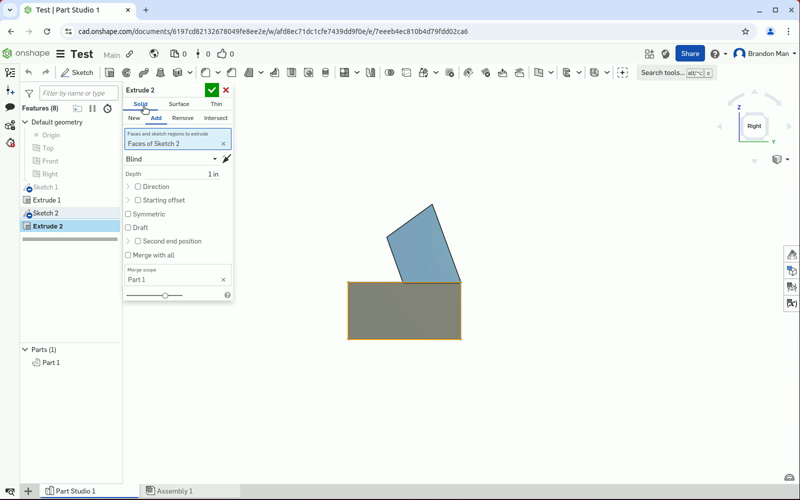
click(143, 106)
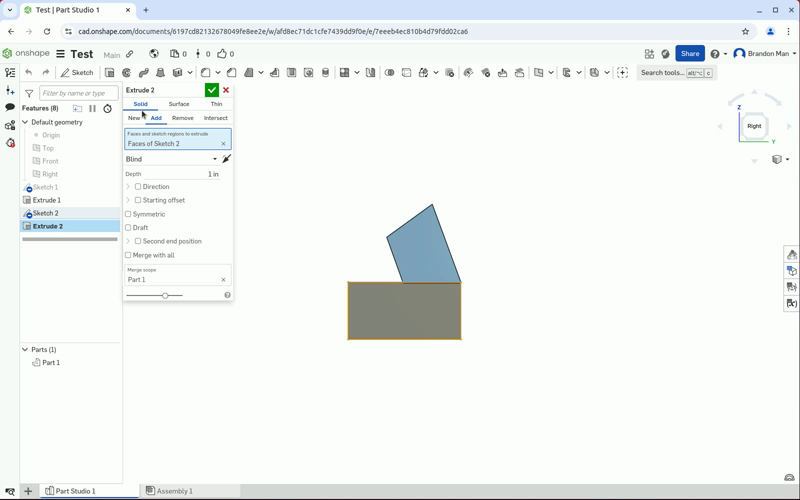
mouse_move(137, 120)
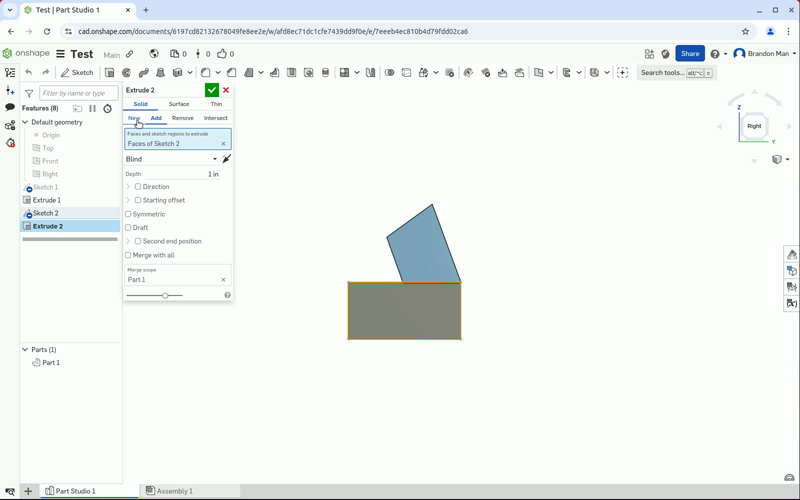
click(137, 120)
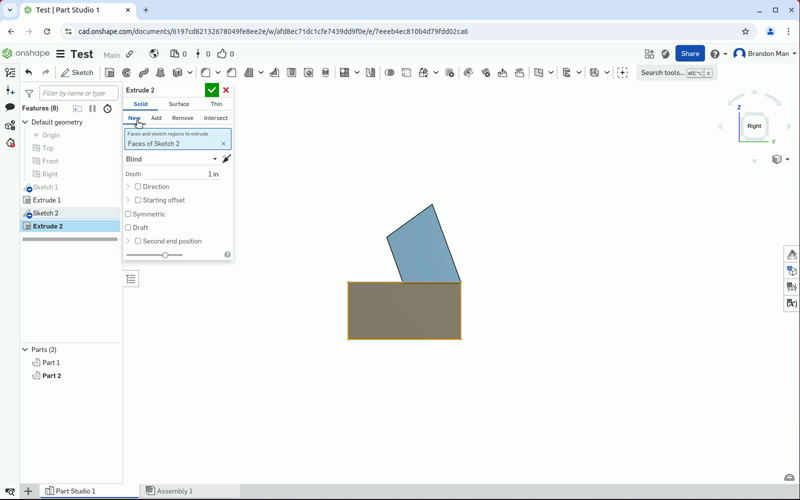
key(tab, 4)
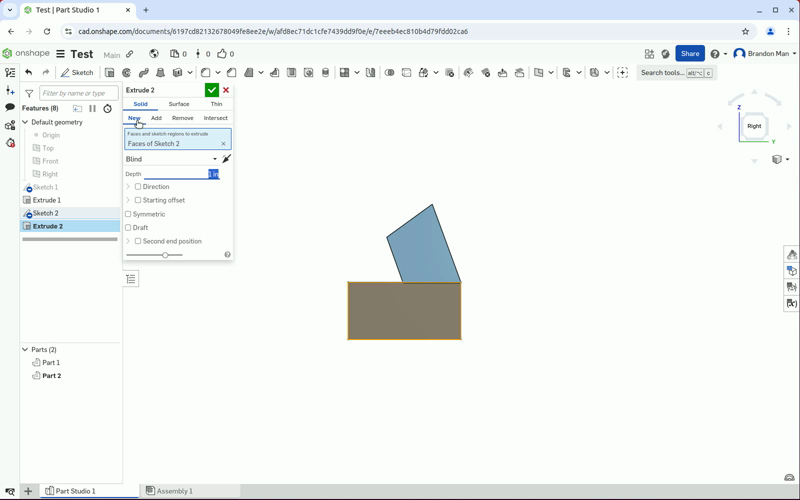
text(5.777)
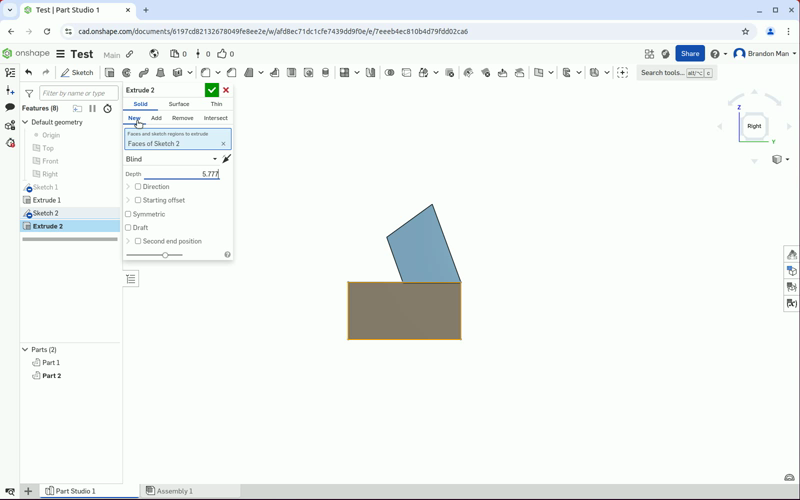
key(enter)
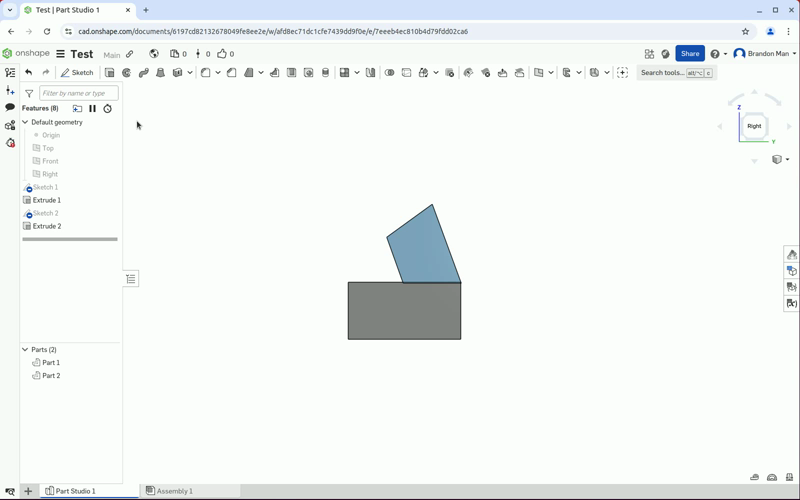
key(shift+h)
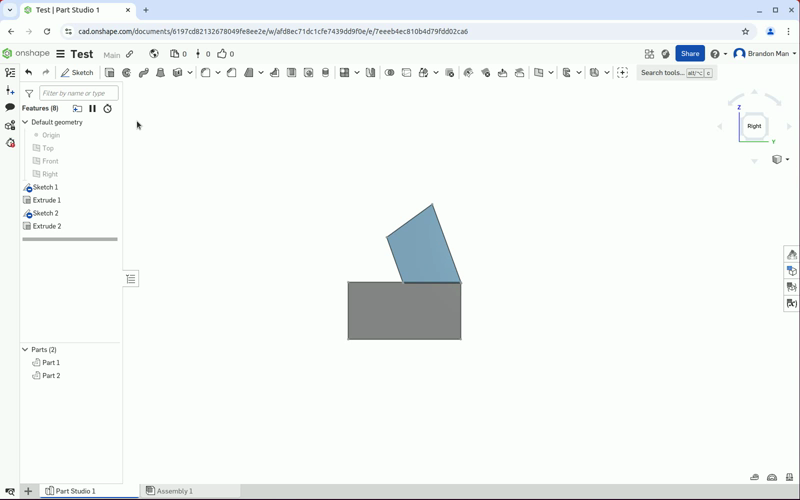
key(shift+h)
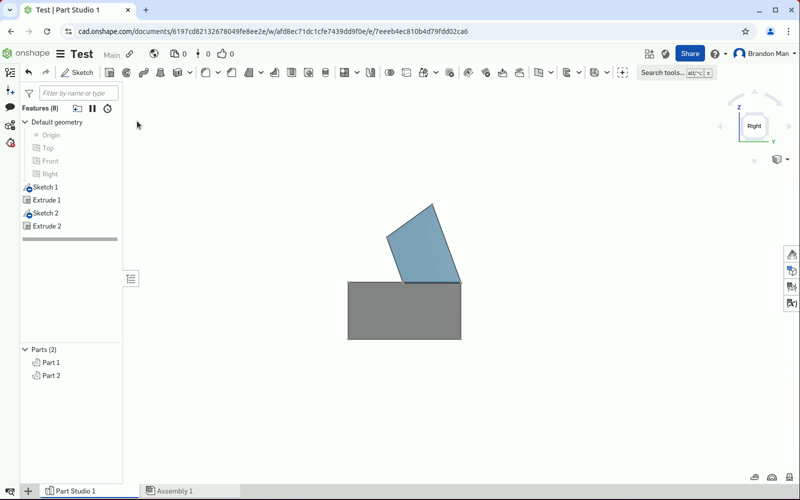
key(shift+7)
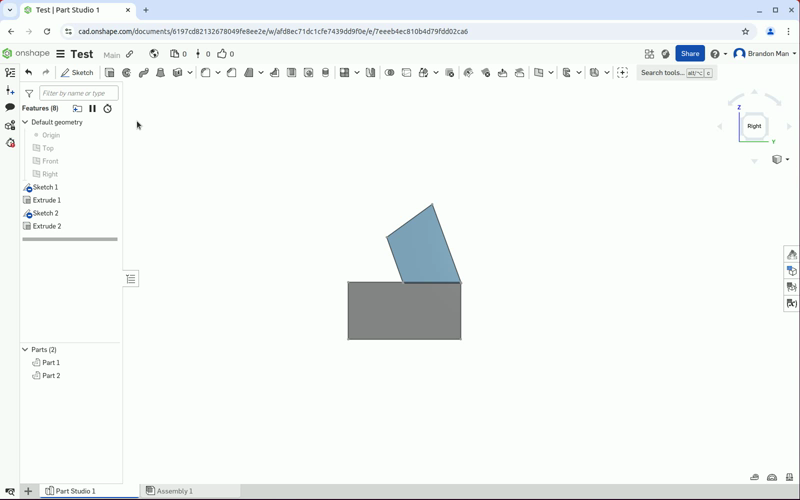
key(right, 2)
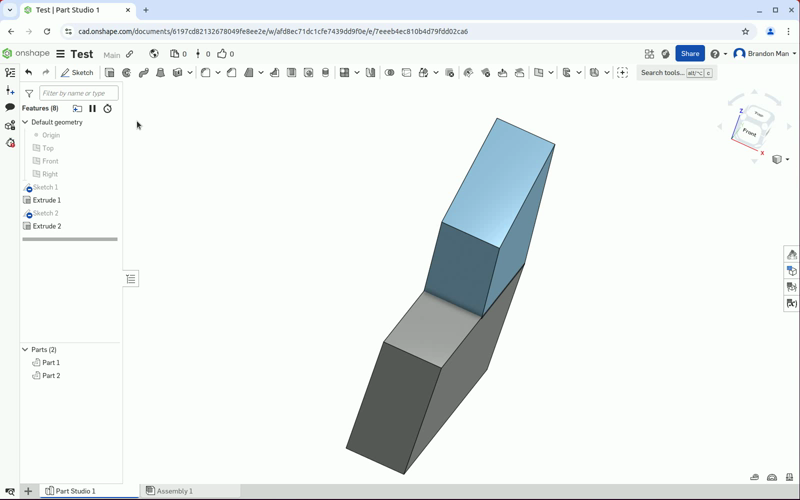
key(down, 2)
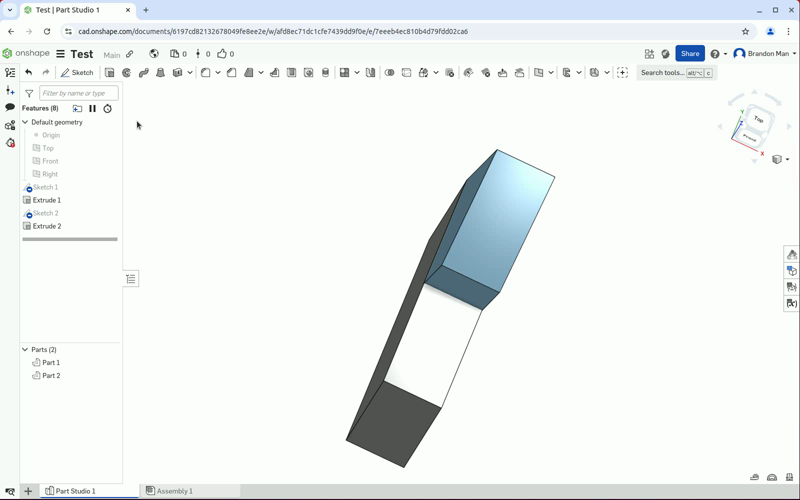
key(up, 2)
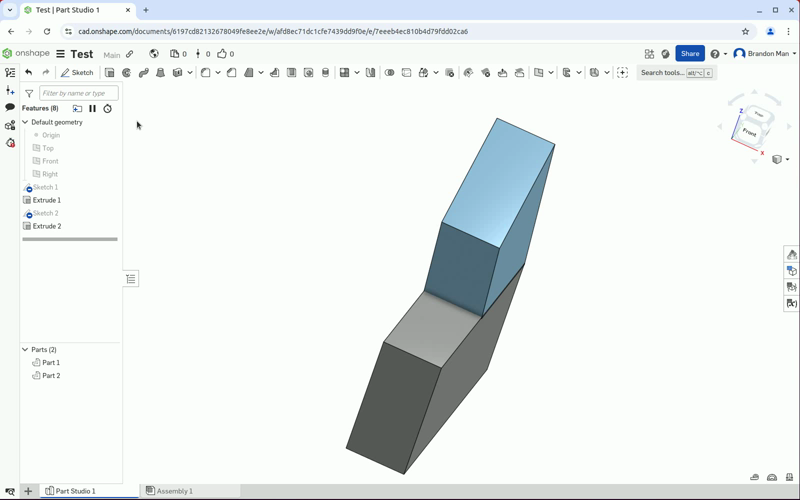
key(left, 2)
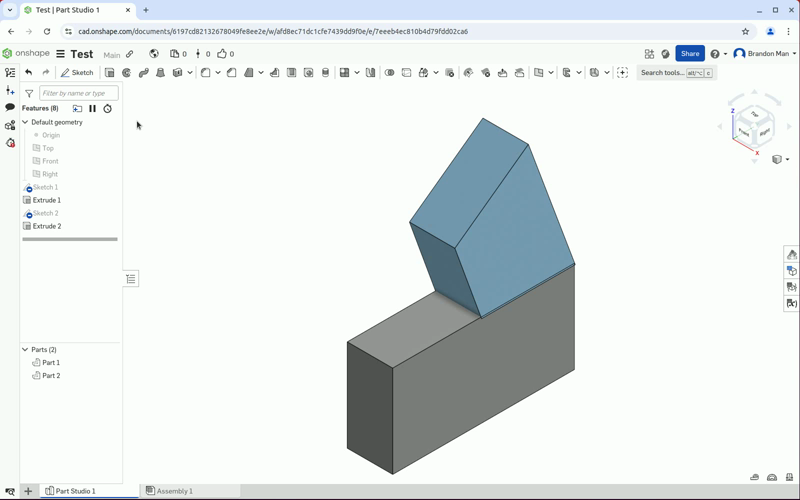
mouse_move(73, 189)
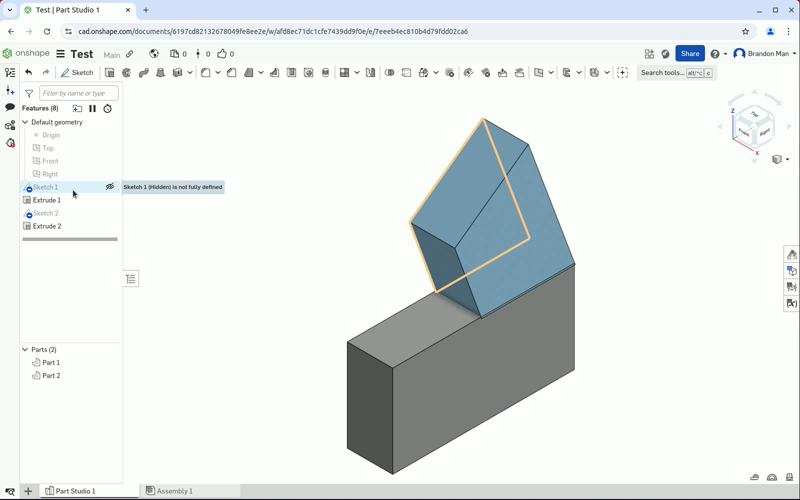
click(73, 189)